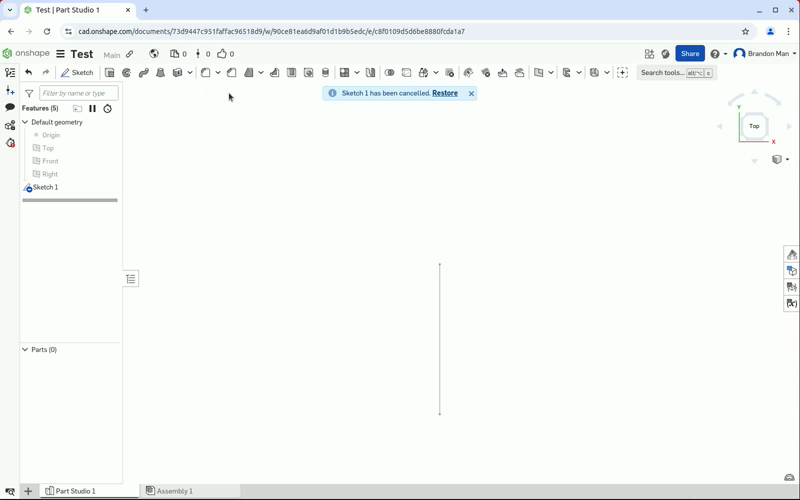
key(shift+h)
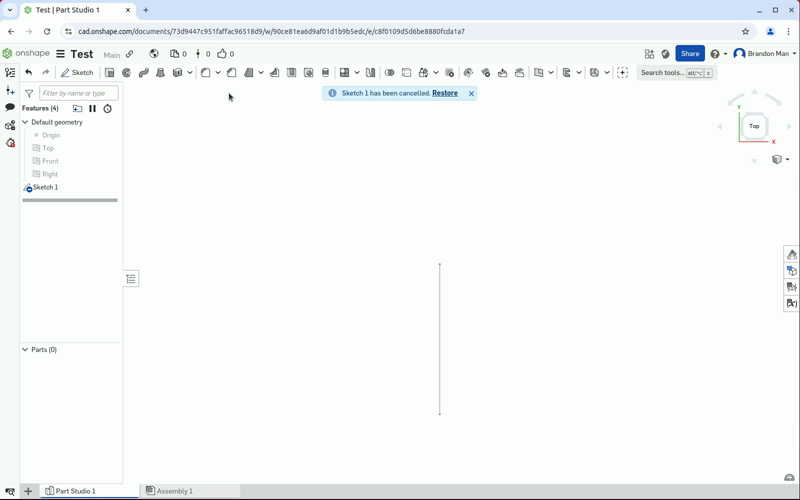
key(shift+s)
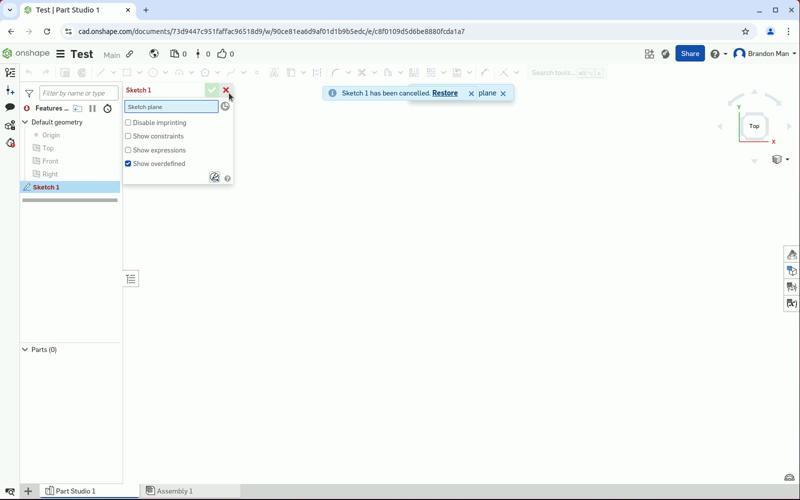
mouse_move(73, 150)
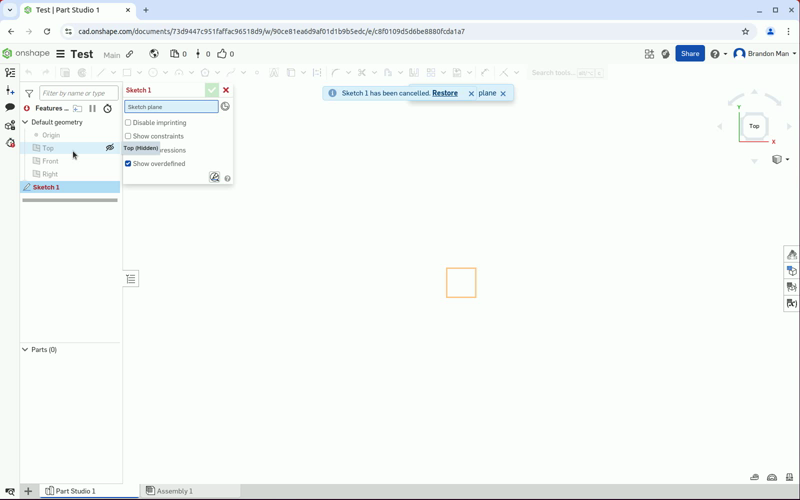
click(73, 150)
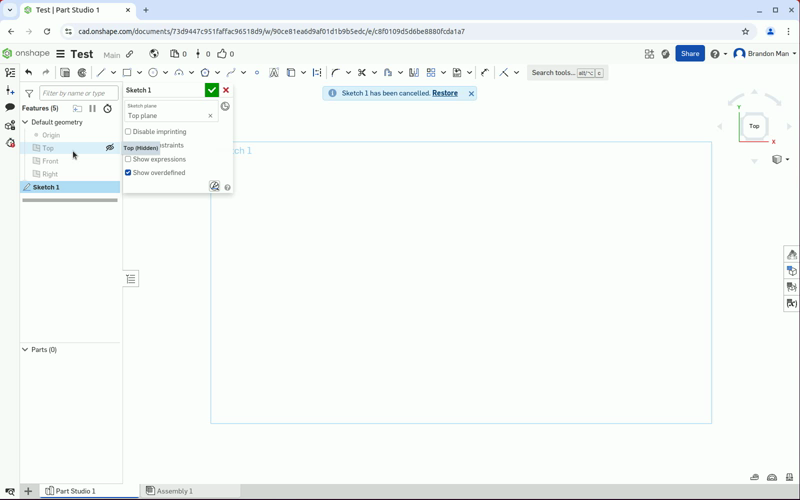
mouse_move(73, 352)
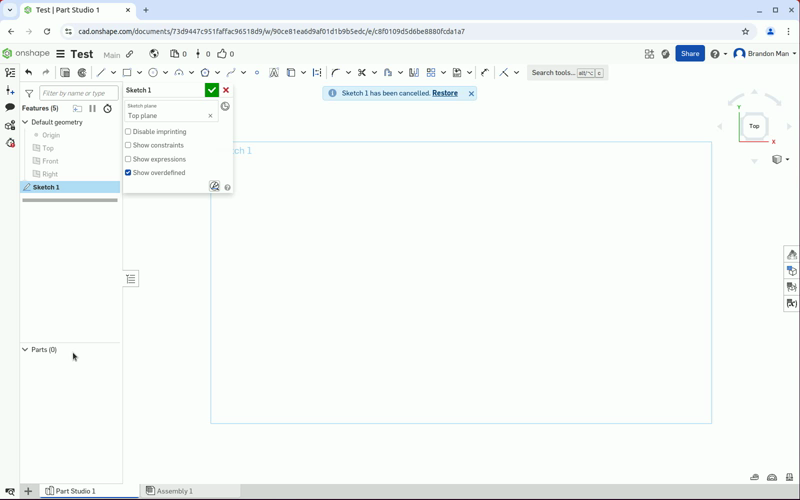
key(y)
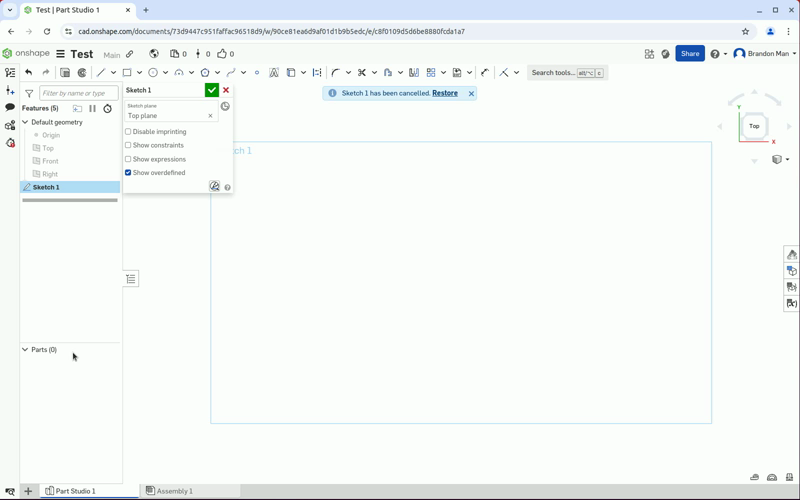
key(l)
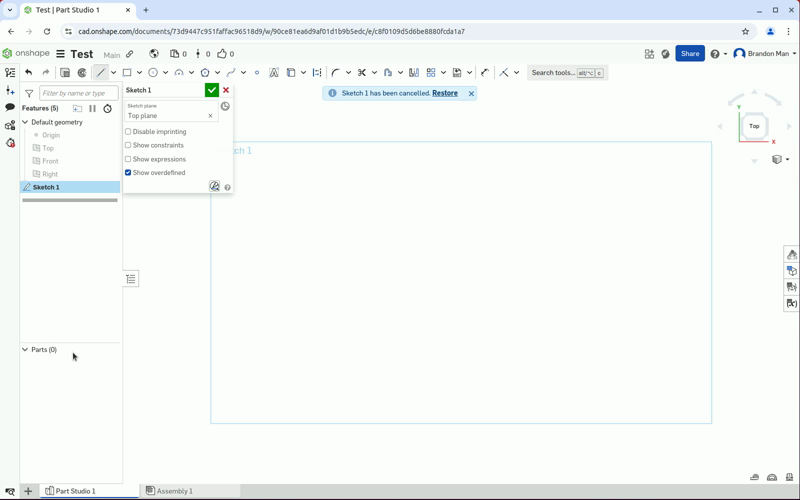
key_down(shift)
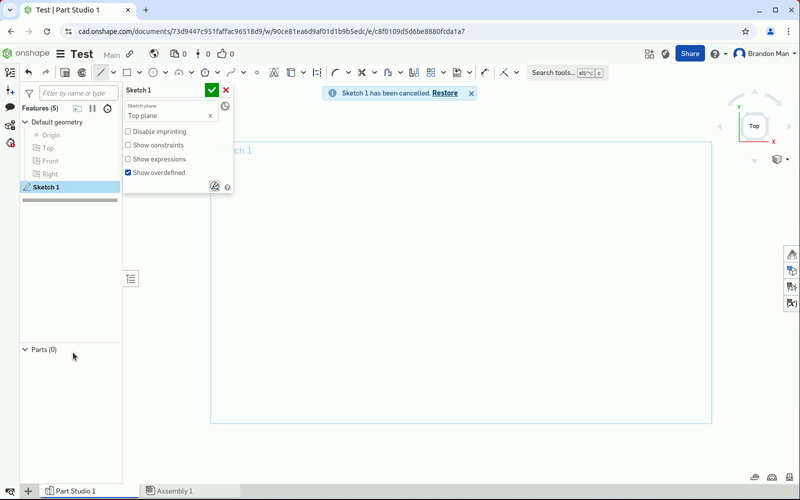
mouse_move(378, 298)
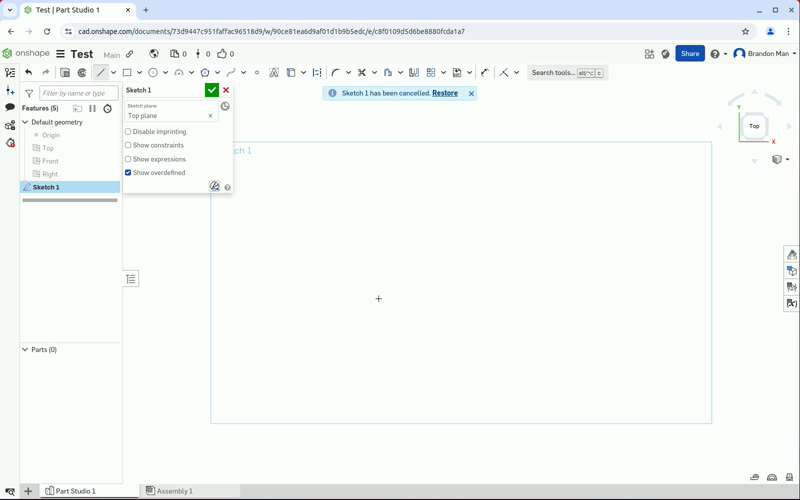
click(378, 298)
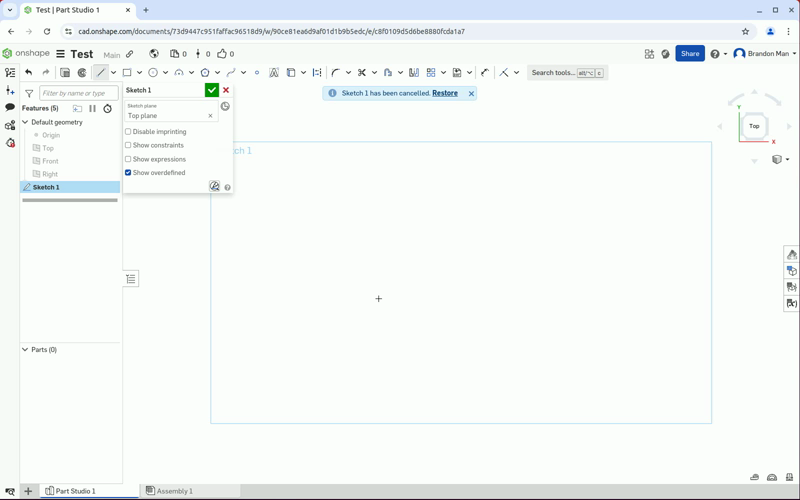
key_up(shift)
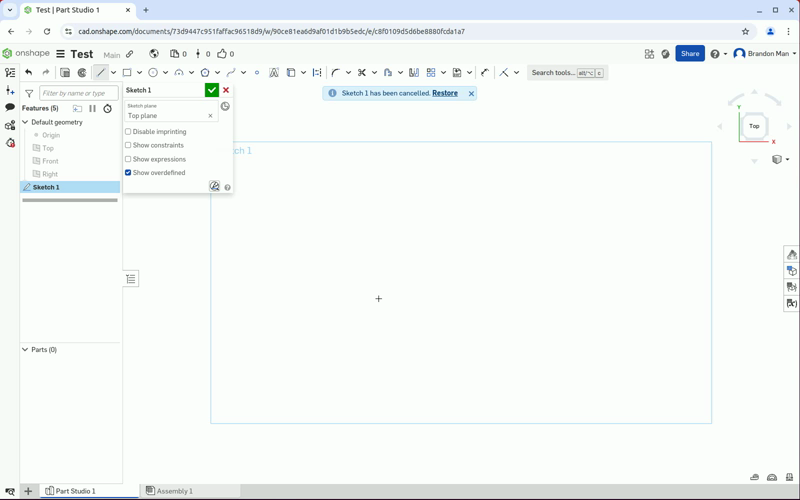
key_down(shift)
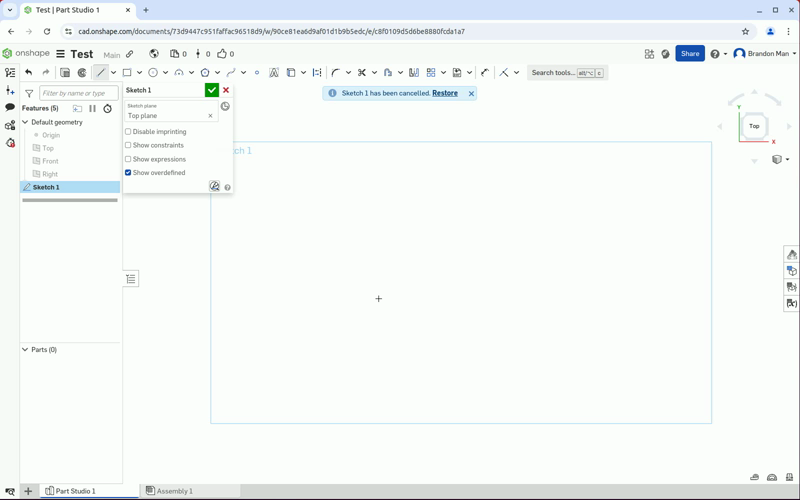
mouse_move(542, 298)
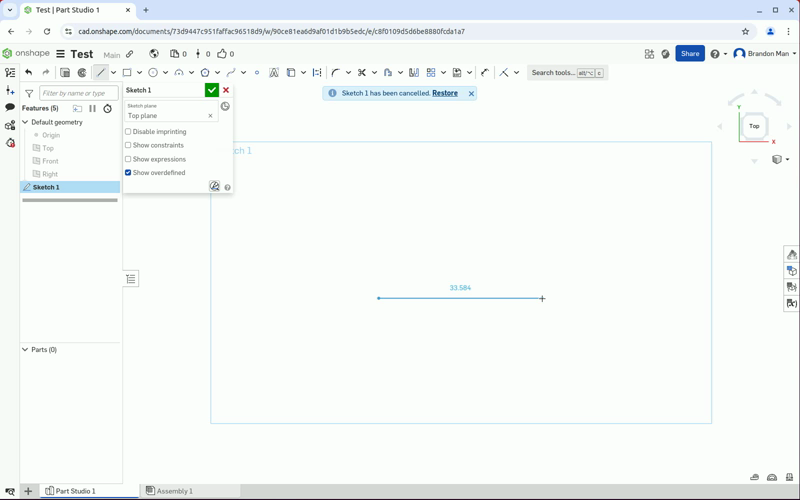
click(542, 298)
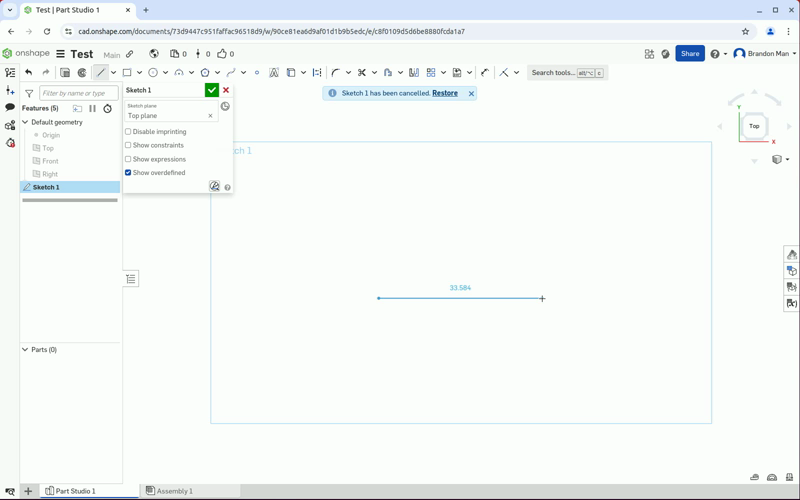
key_up(shift)
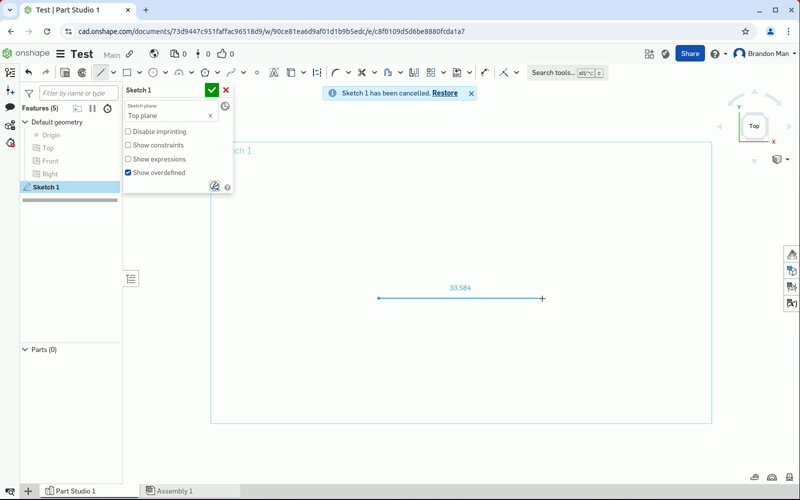
key_down(shift)
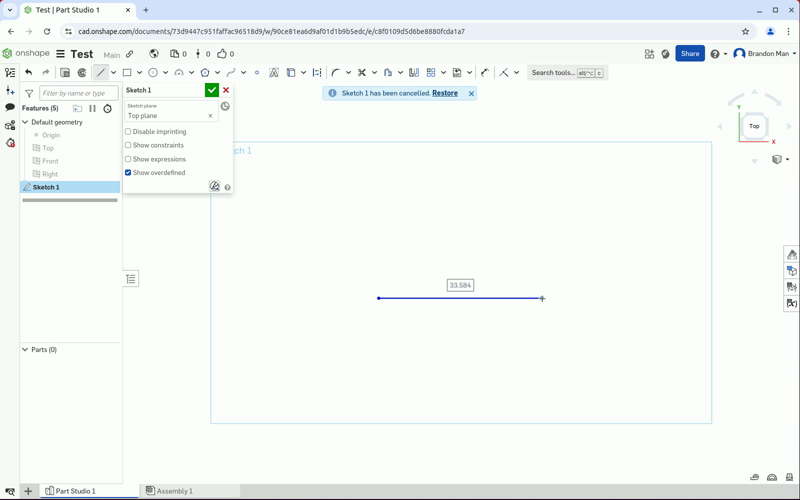
mouse_move(572, 298)
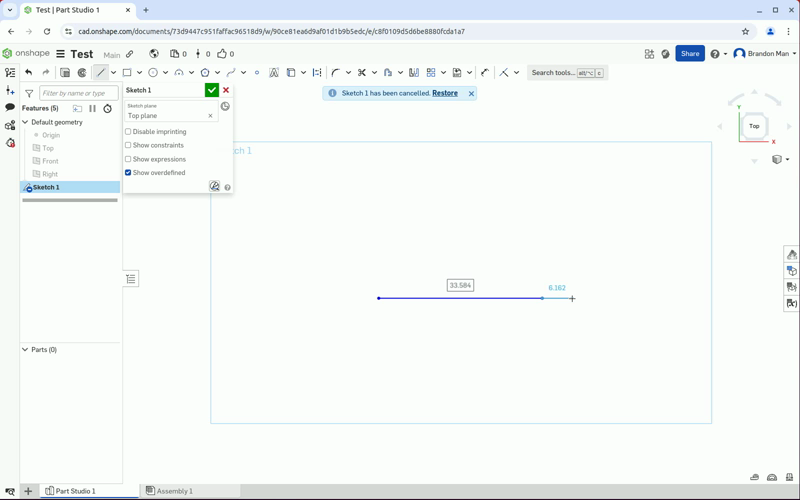
mouse_move(542, 282)
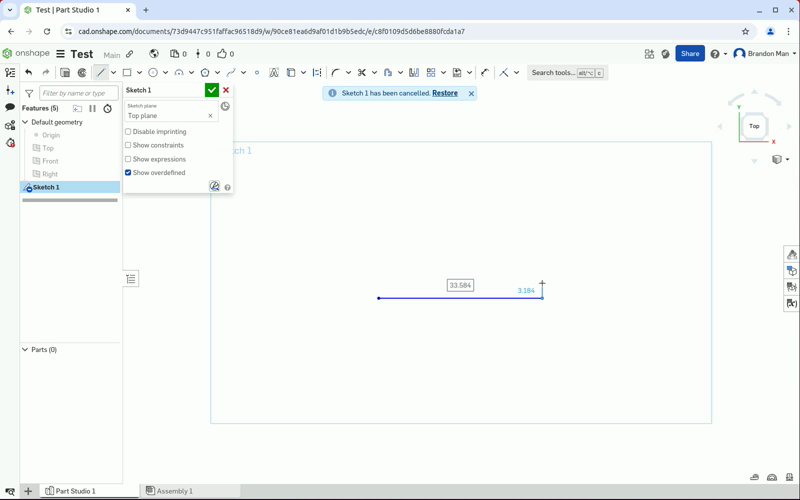
click(542, 282)
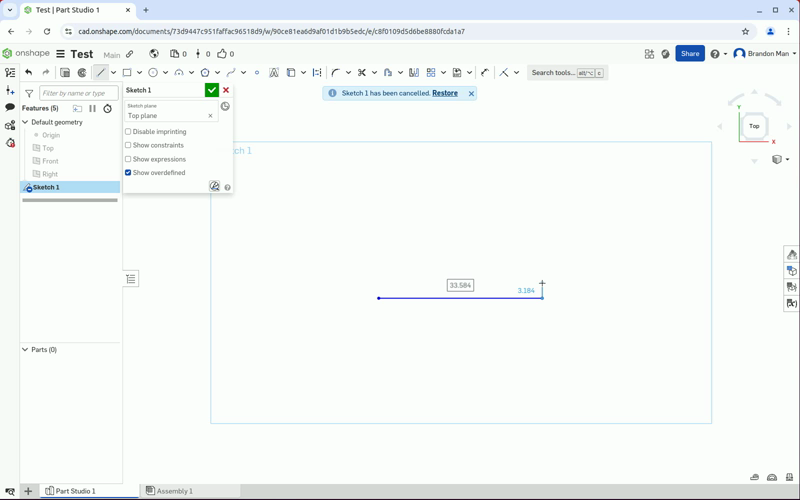
key_up(shift)
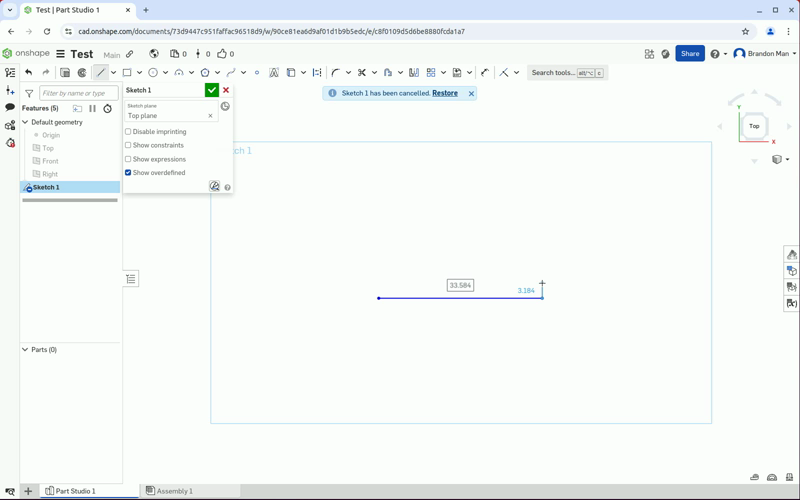
key_down(shift)
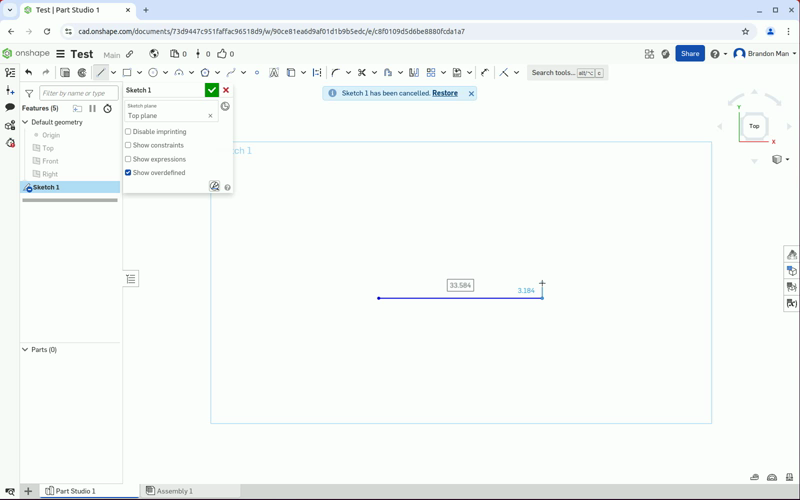
mouse_move(572, 282)
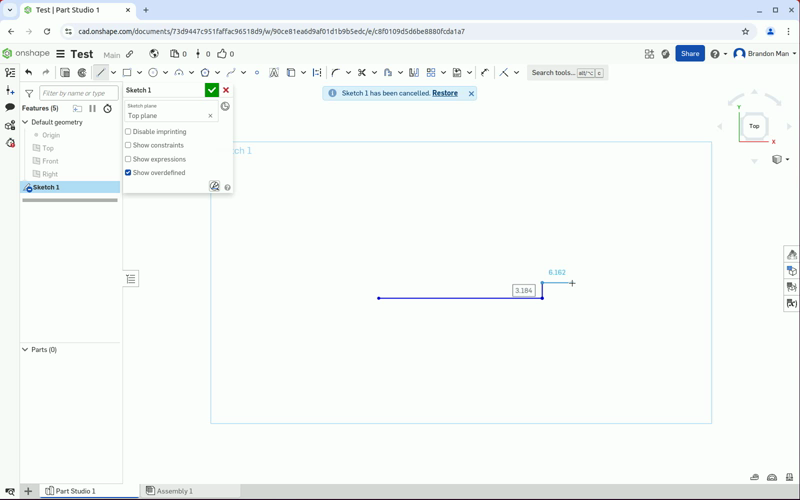
mouse_move(507, 282)
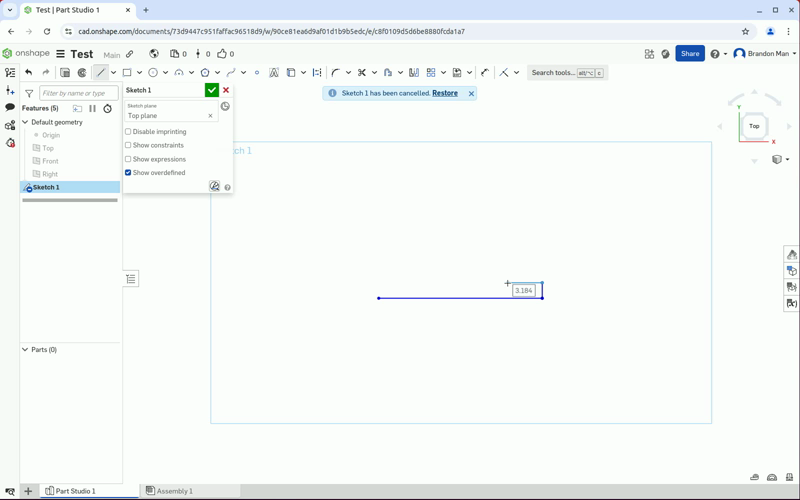
click(507, 282)
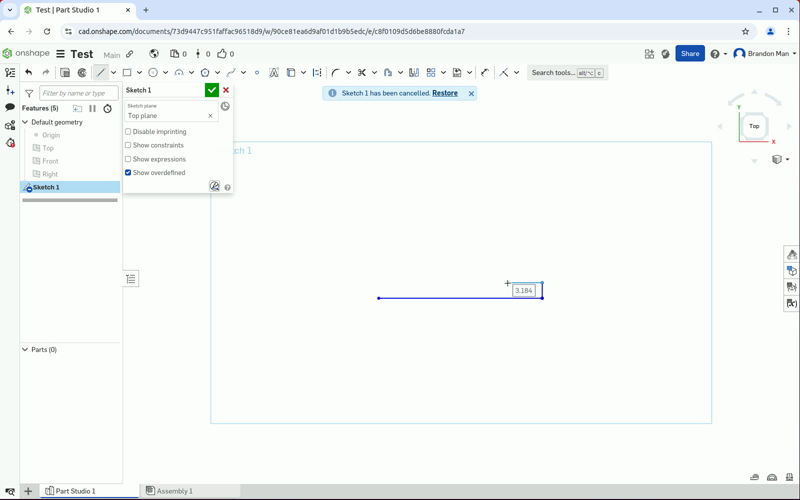
key_up(shift)
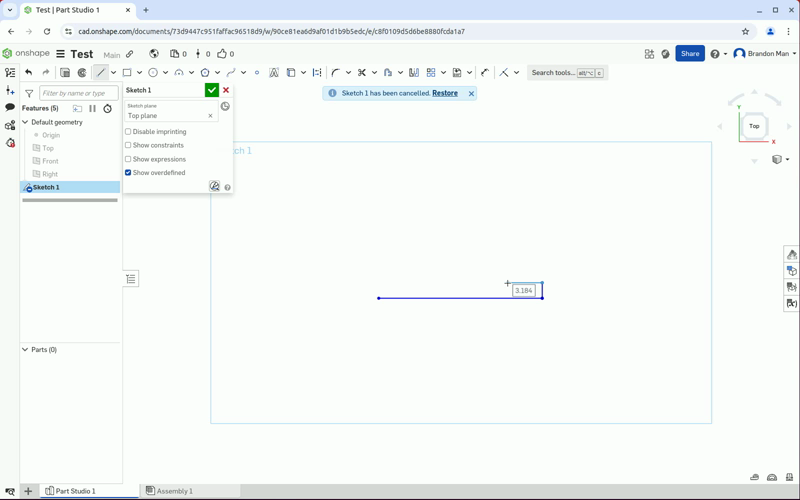
key(esc)
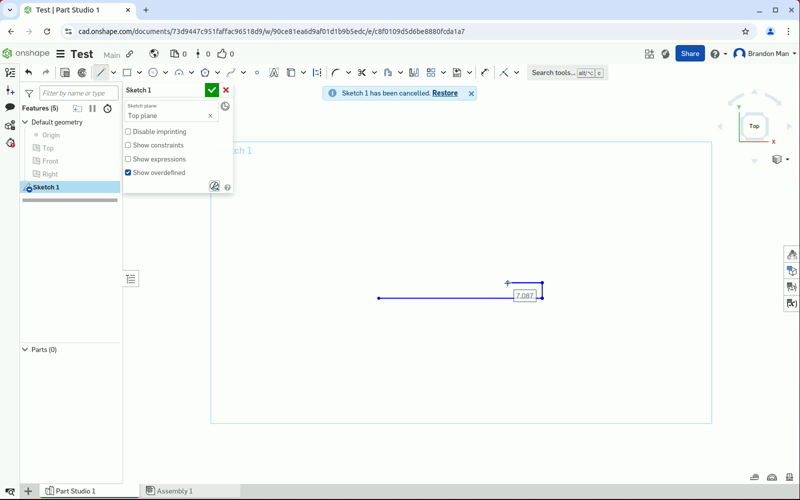
key(a)
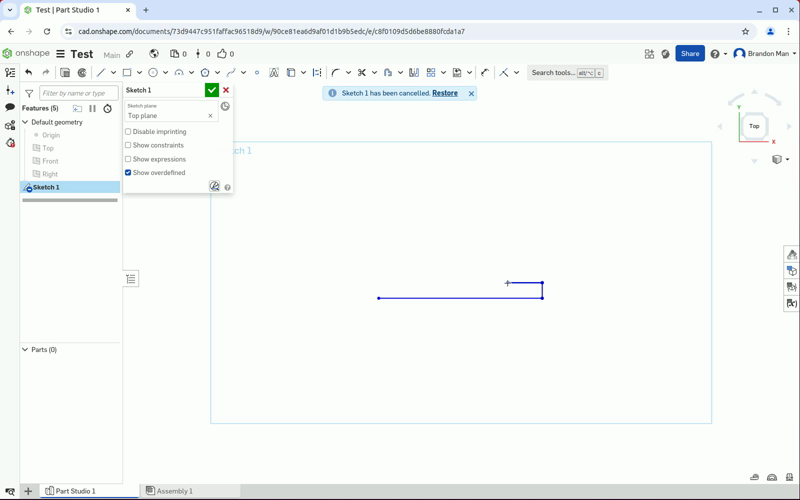
mouse_move(507, 282)
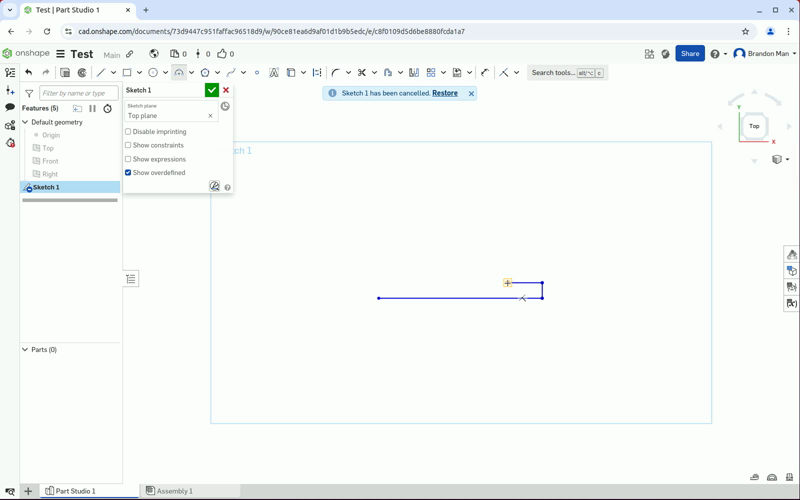
click(507, 282)
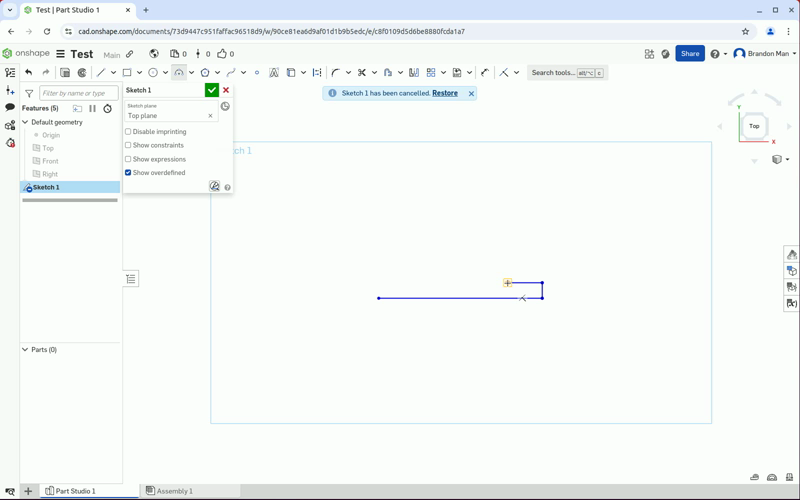
key_down(shift)
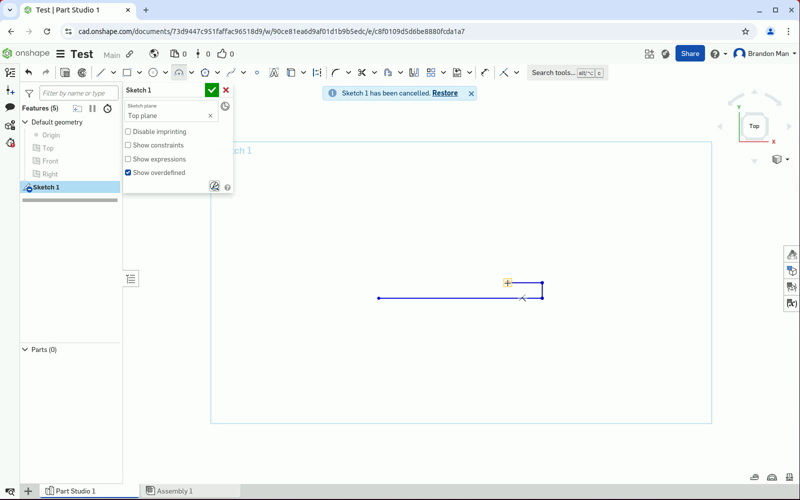
mouse_move(507, 251)
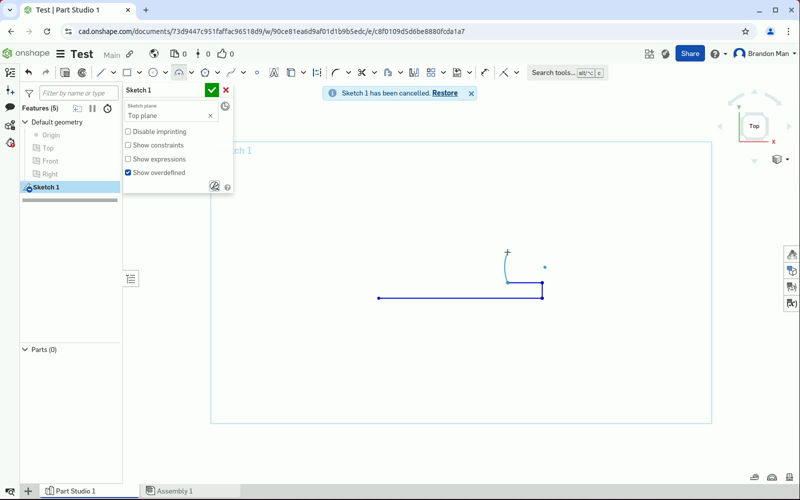
click(507, 251)
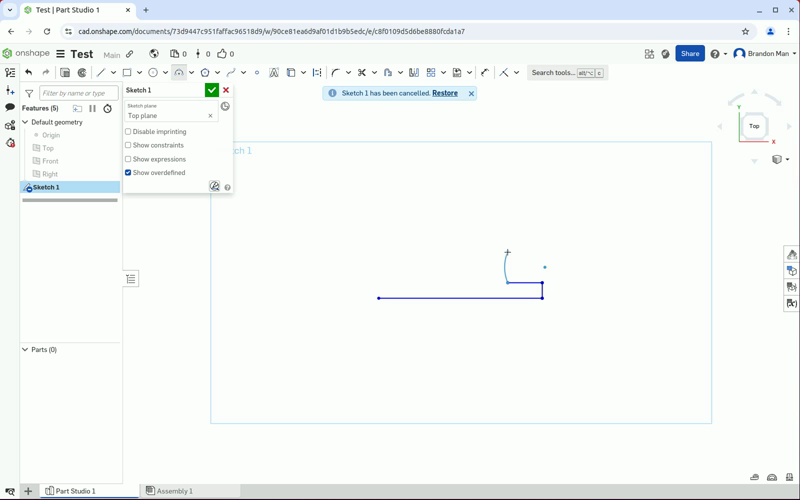
mouse_move(492, 267)
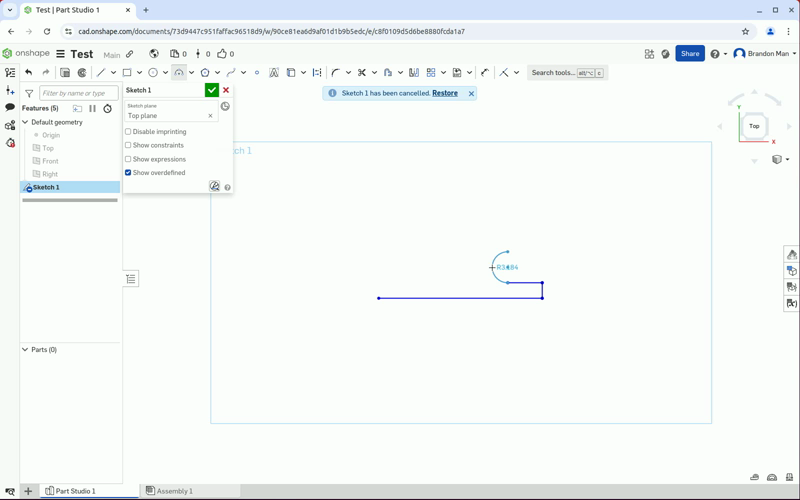
click(492, 267)
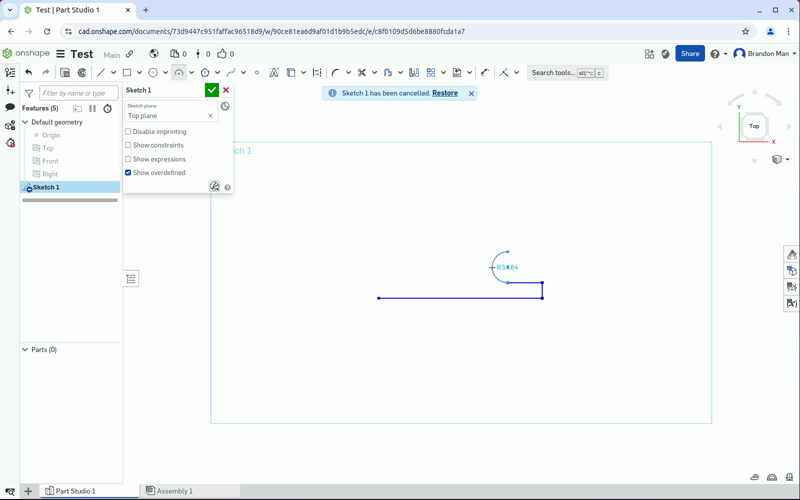
key_up(shift)
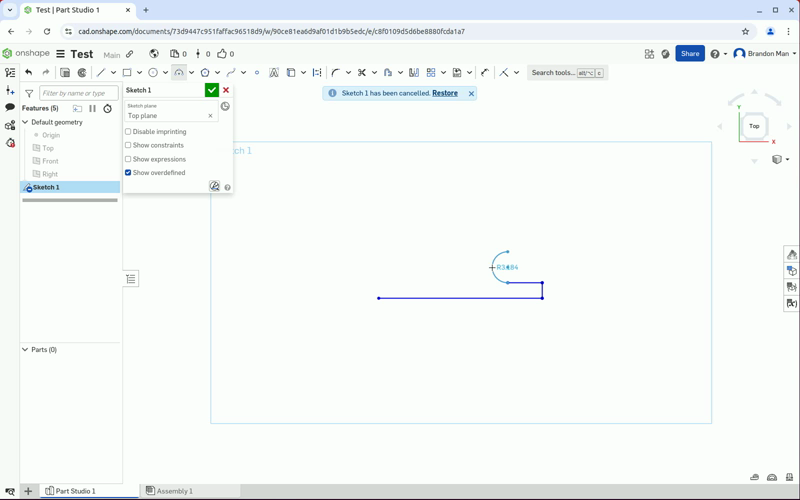
key(esc)
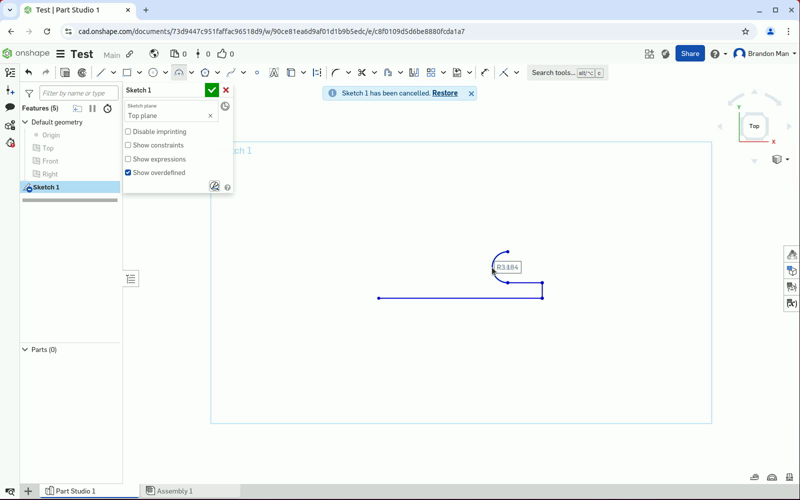
key(l)
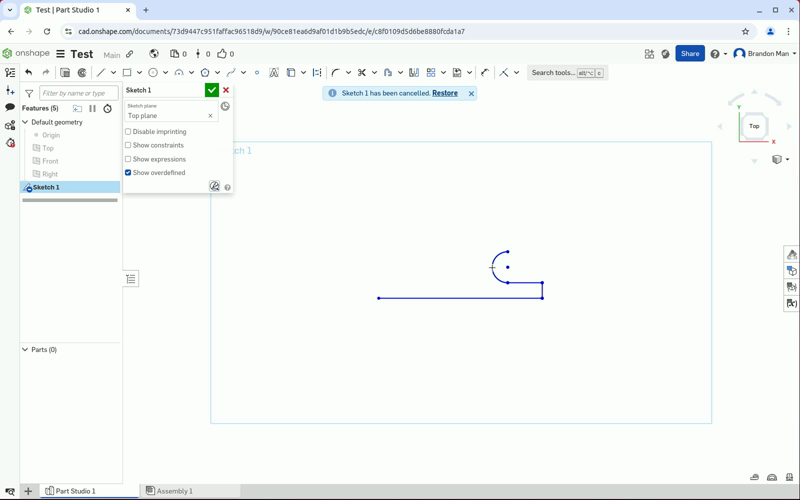
mouse_move(507, 251)
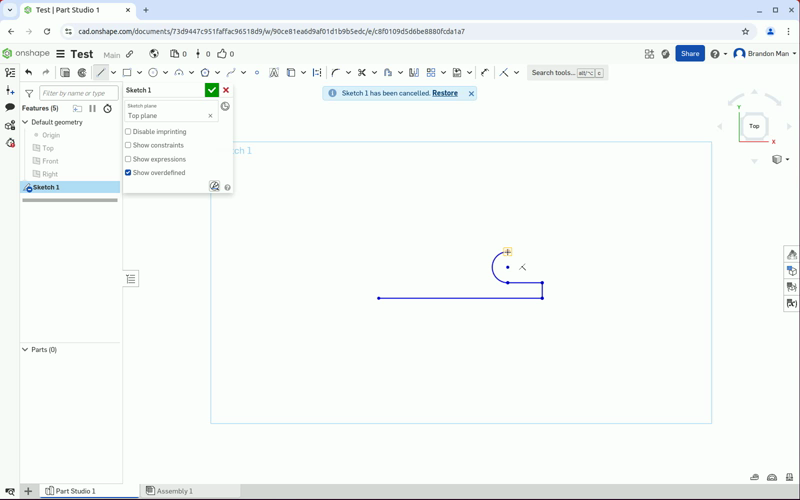
click(507, 251)
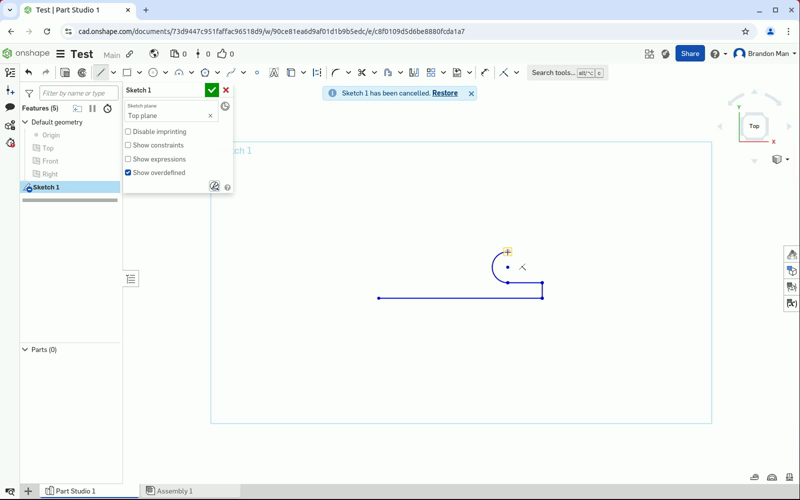
key_down(shift)
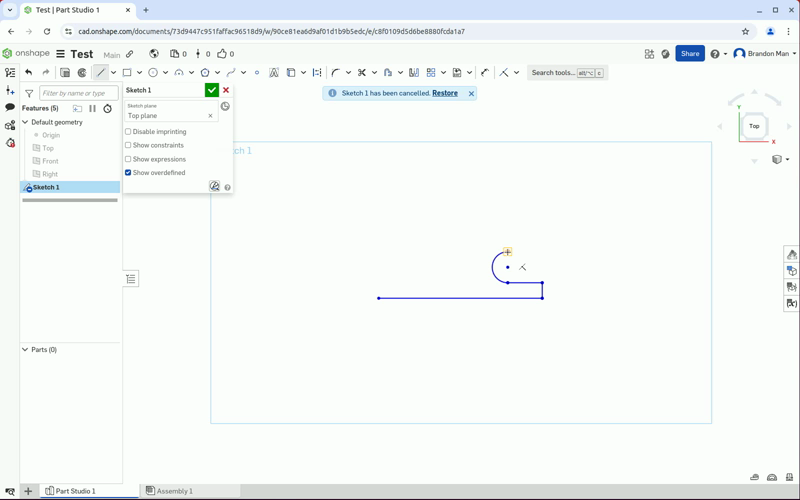
mouse_move(537, 251)
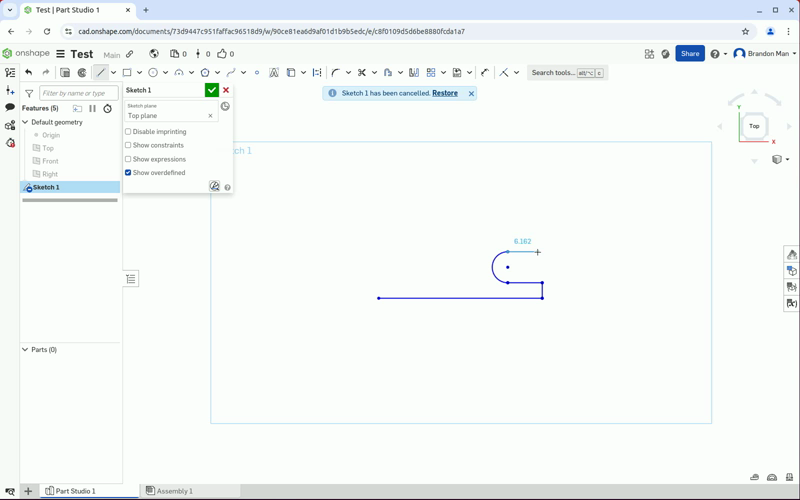
mouse_move(542, 251)
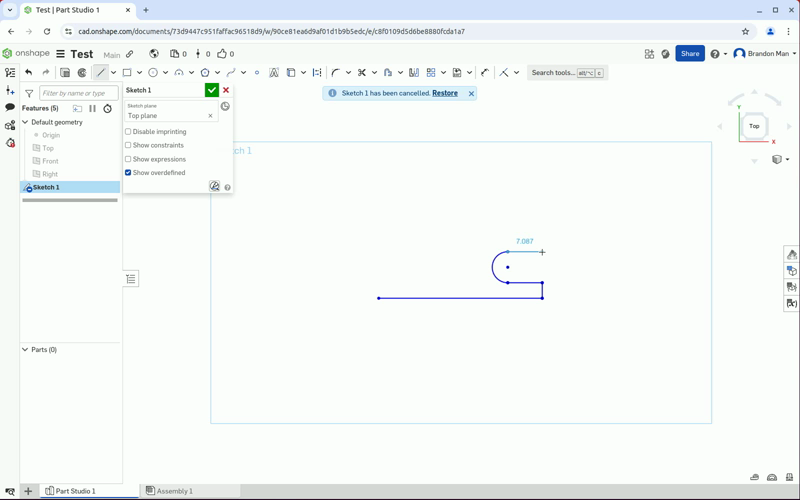
click(542, 251)
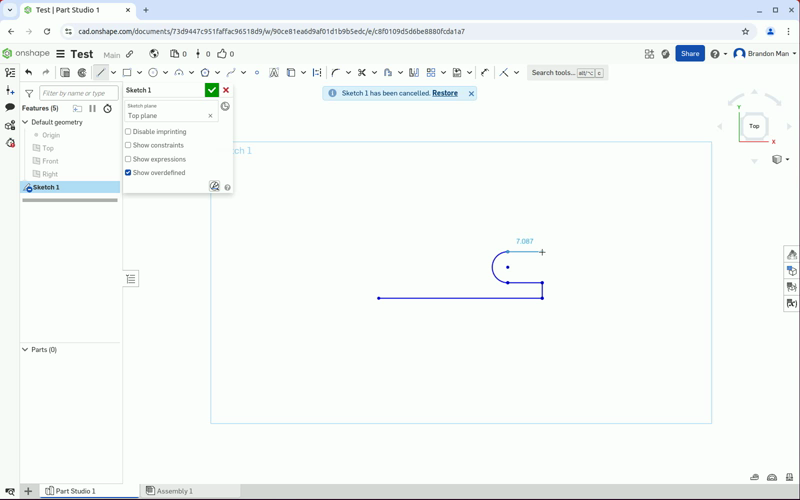
key_up(shift)
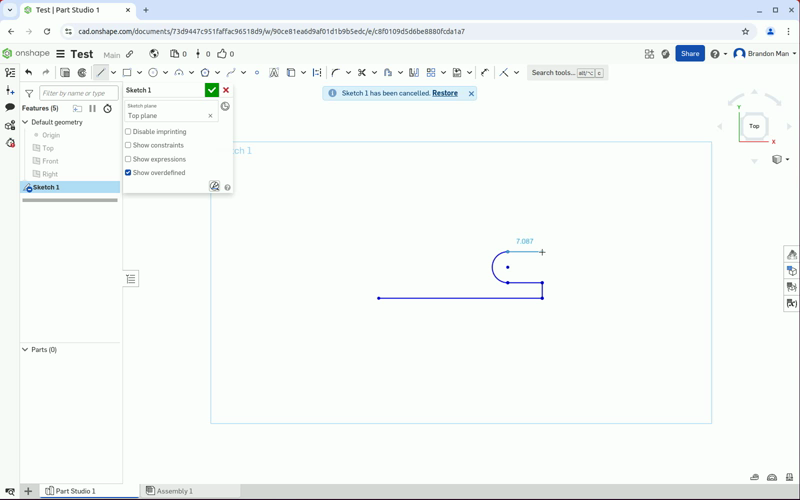
key_down(shift)
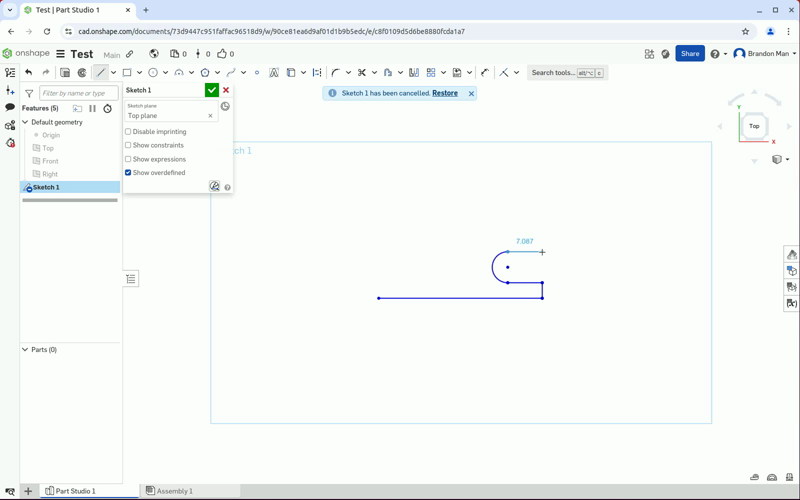
mouse_move(572, 251)
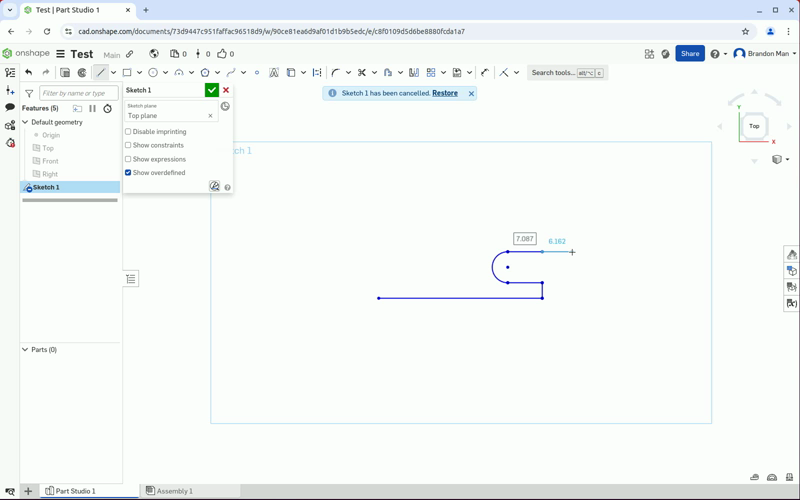
mouse_move(542, 236)
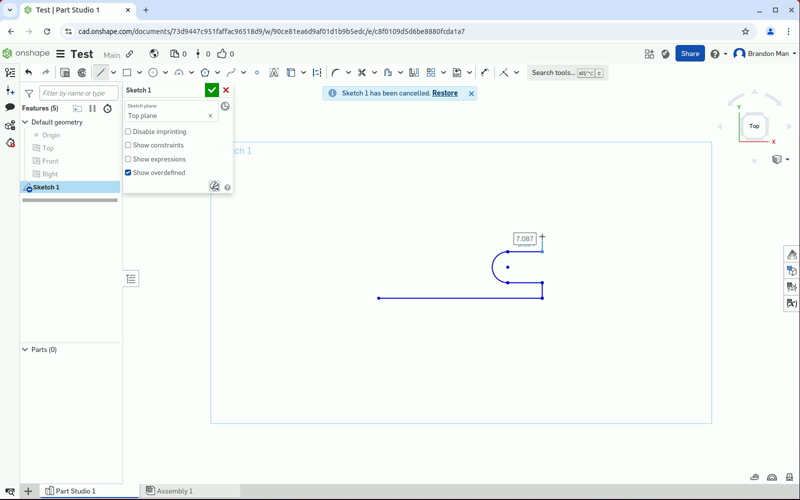
click(542, 236)
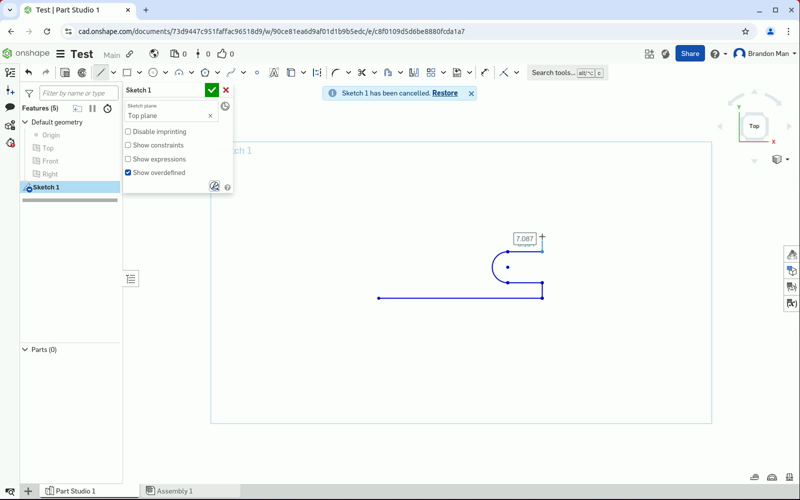
key_up(shift)
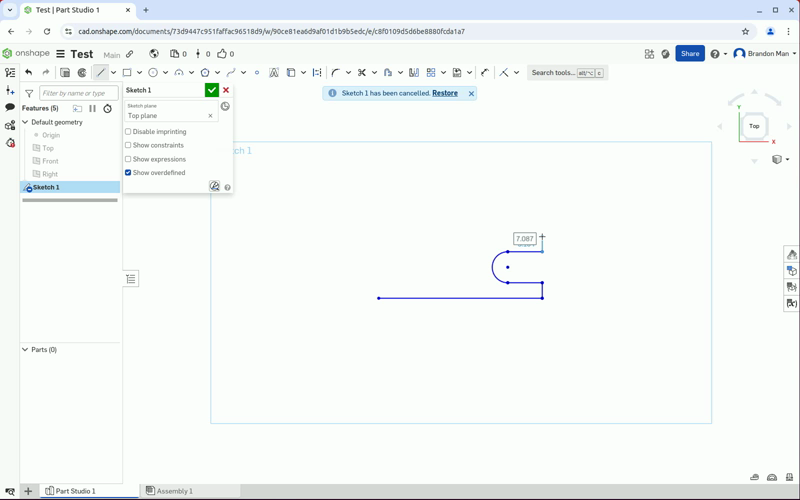
key_down(shift)
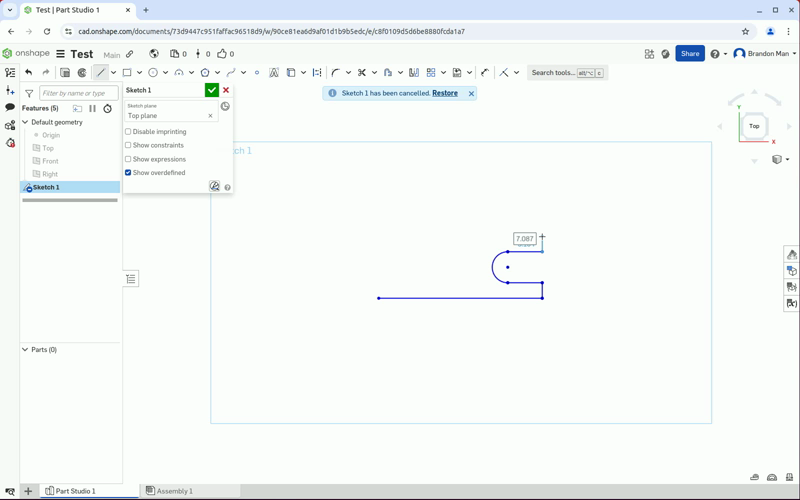
mouse_move(378, 236)
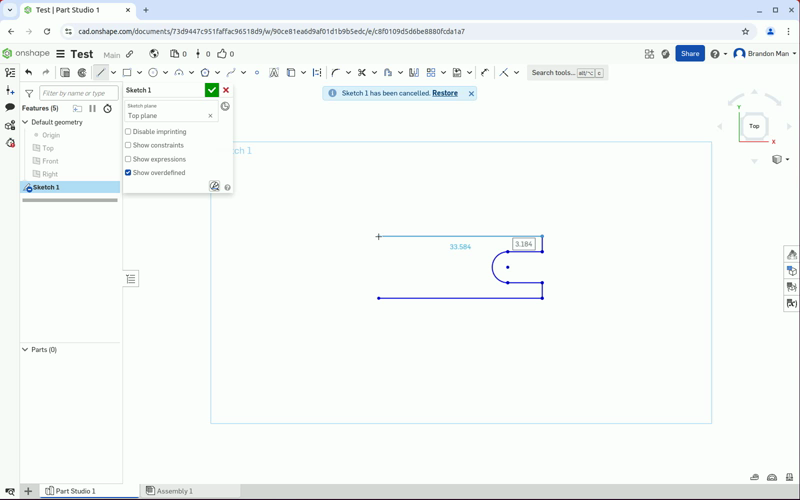
click(378, 236)
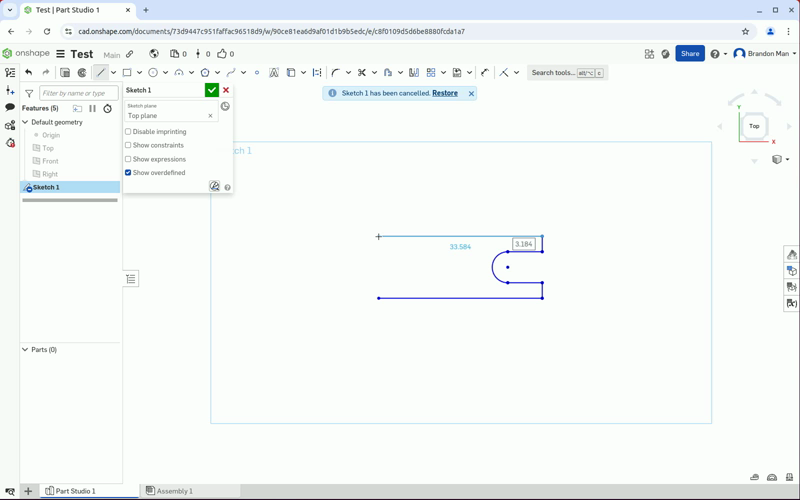
key_up(shift)
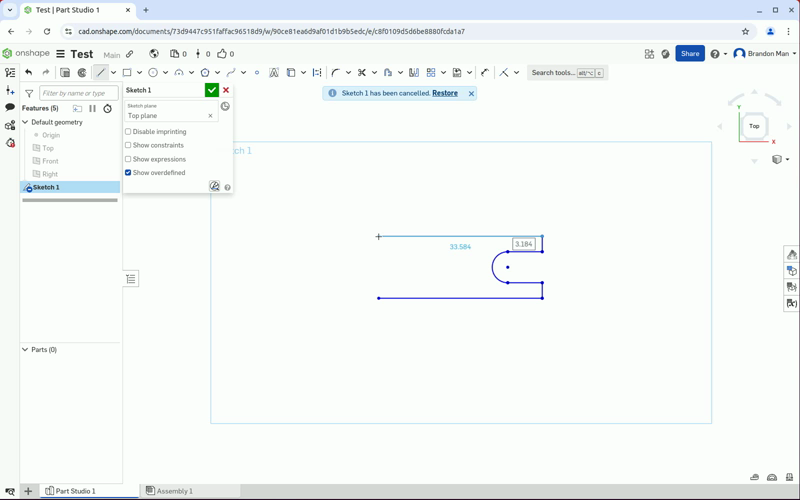
key_down(shift)
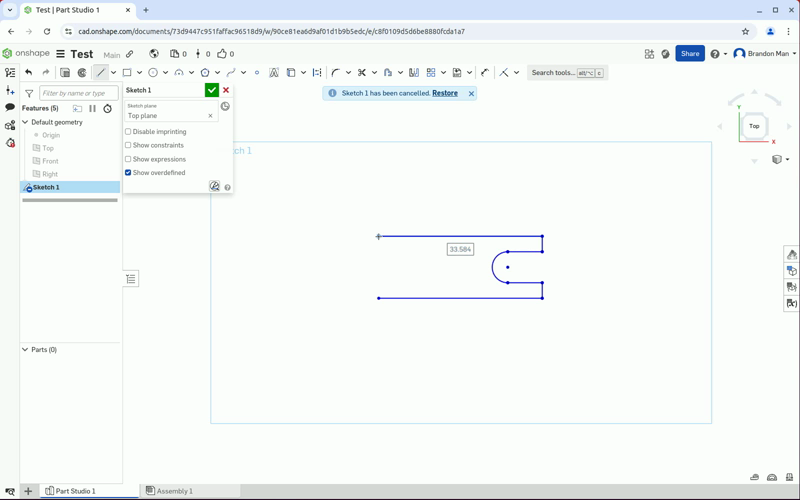
mouse_move(408, 236)
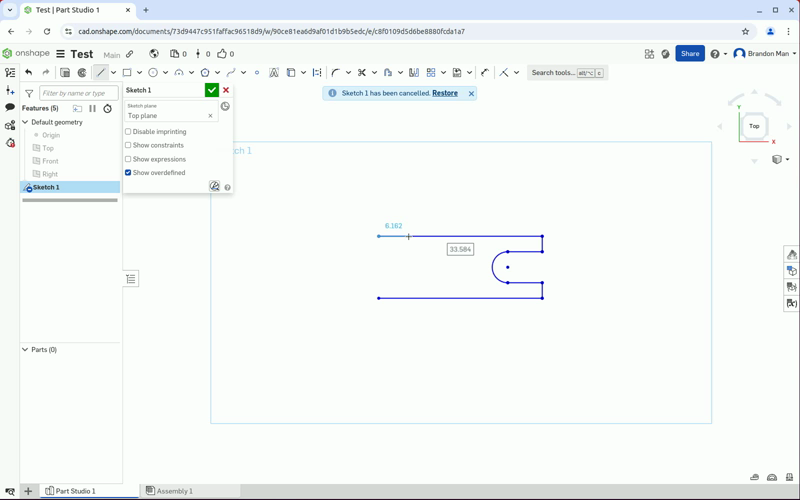
mouse_move(378, 251)
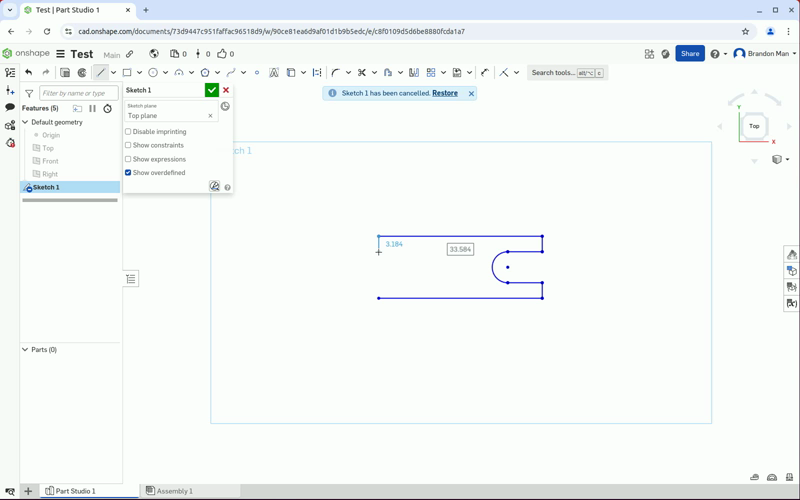
click(378, 251)
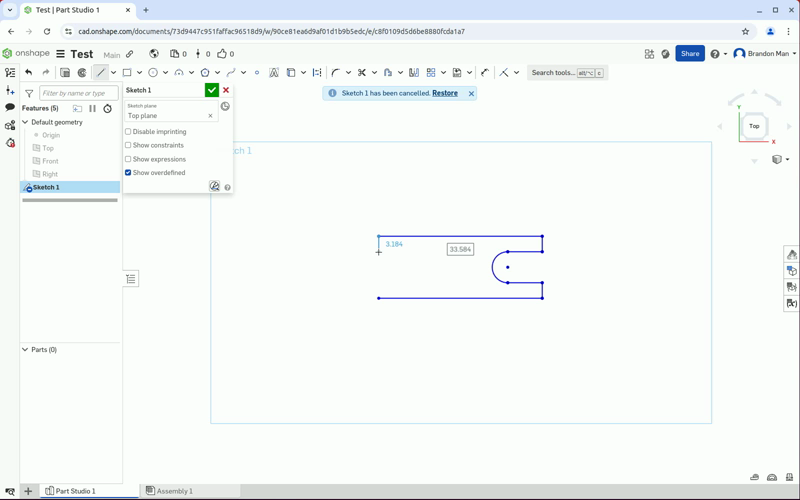
key_up(shift)
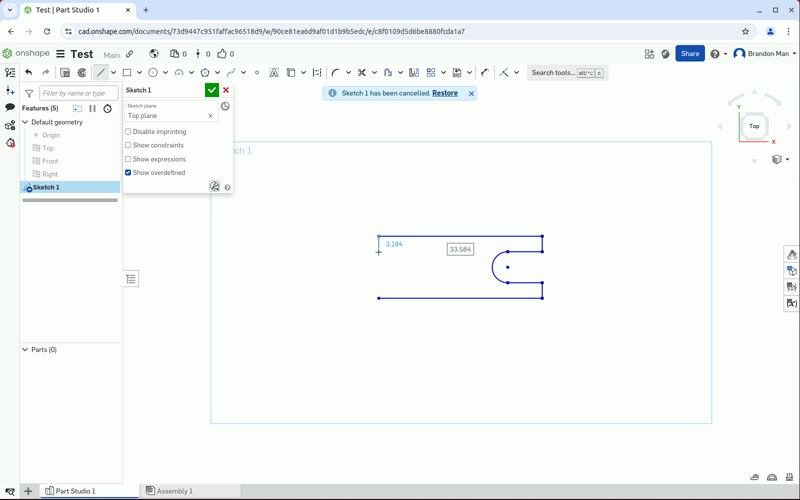
key_down(shift)
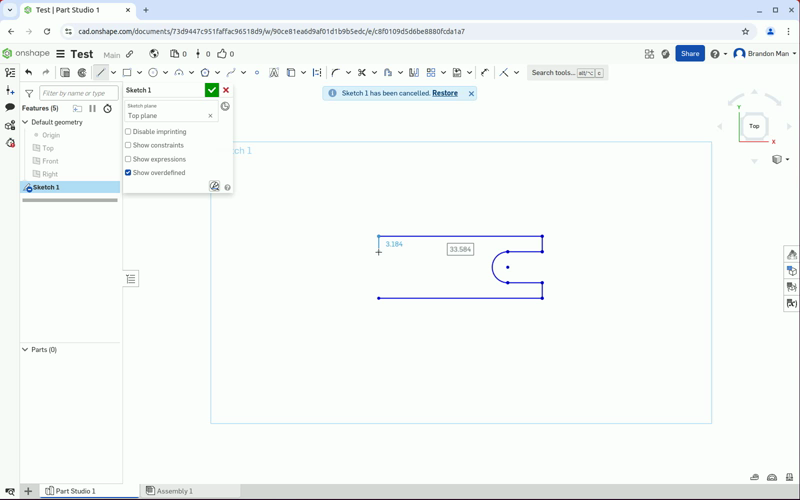
mouse_move(408, 251)
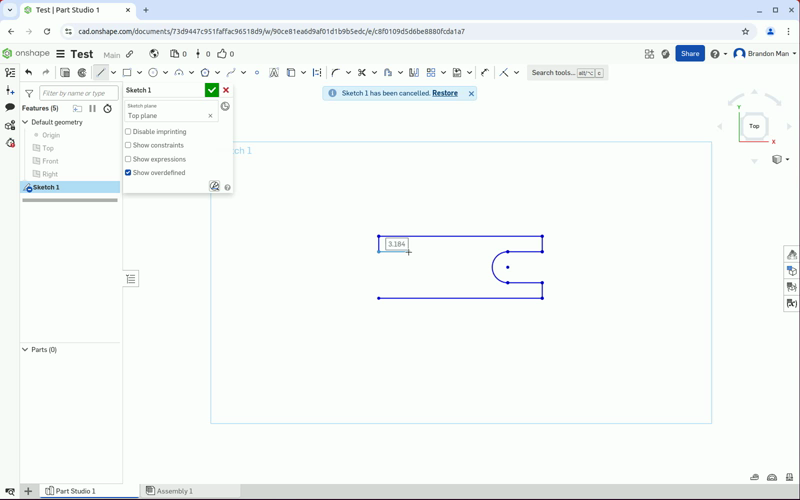
mouse_move(404, 251)
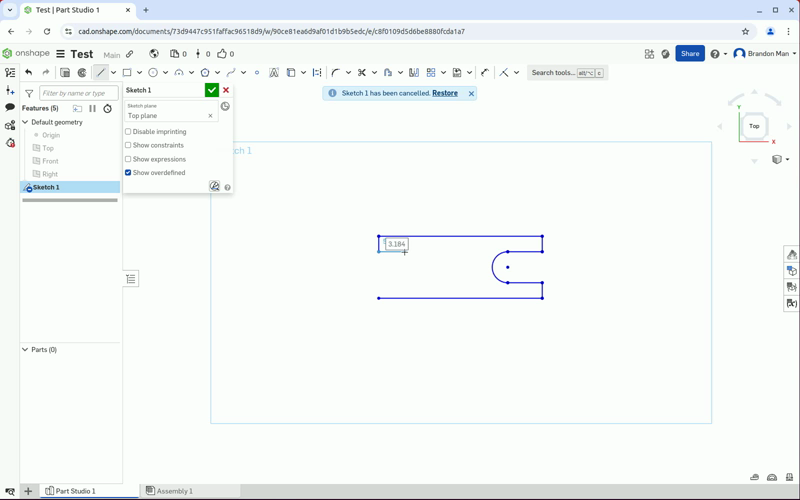
click(404, 251)
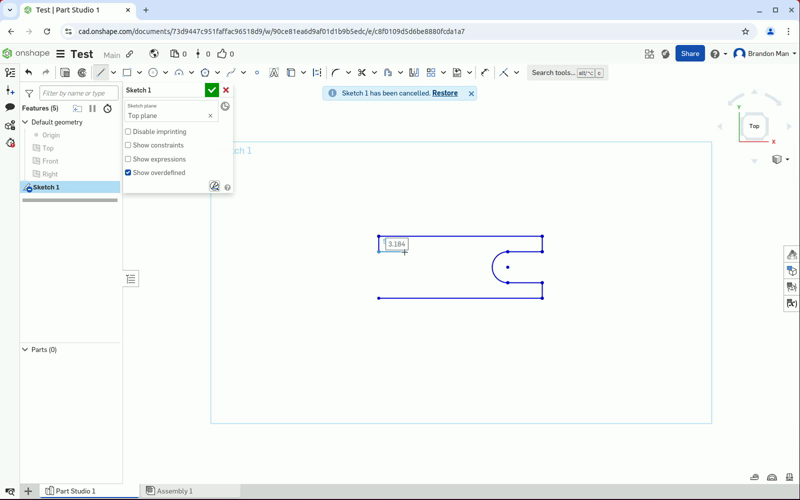
key_up(shift)
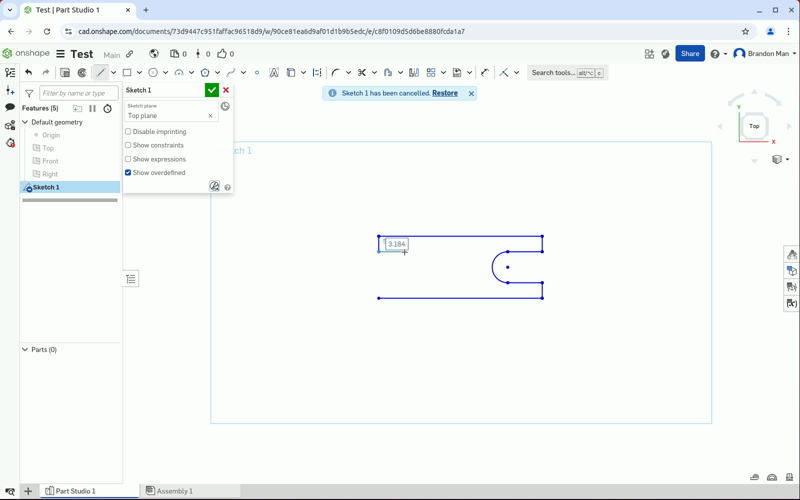
key(esc)
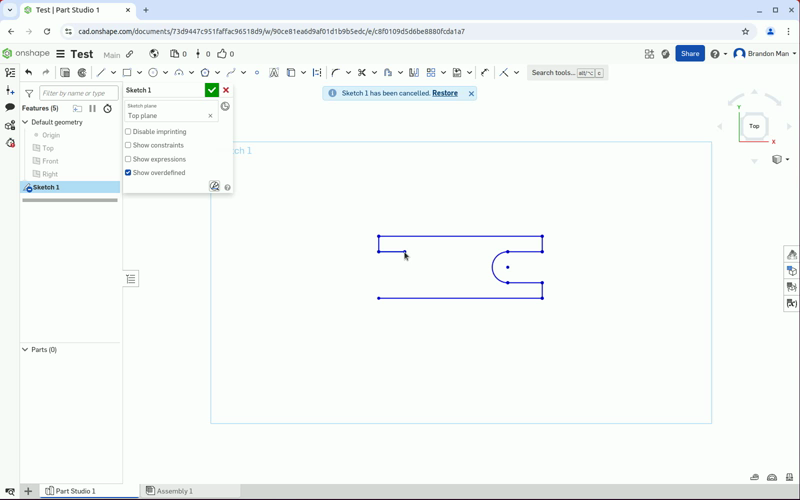
key(a)
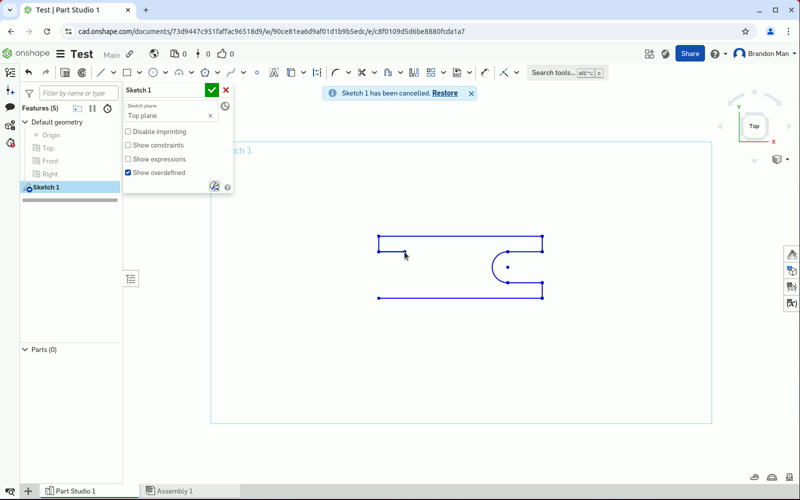
mouse_move(404, 251)
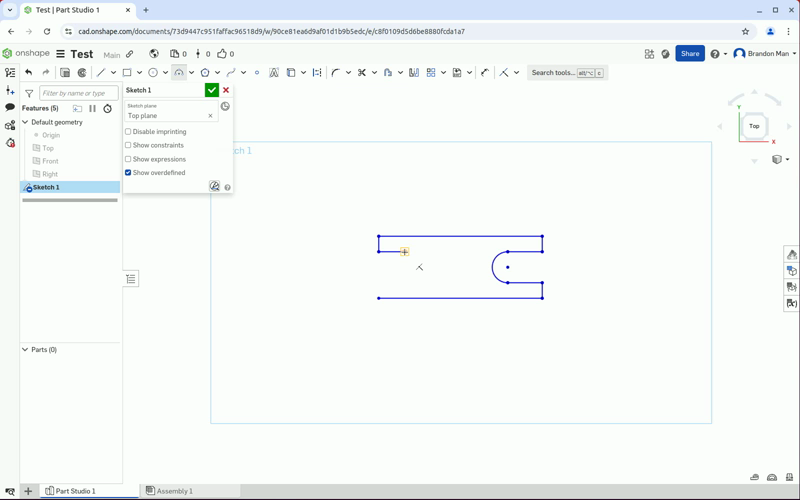
click(404, 251)
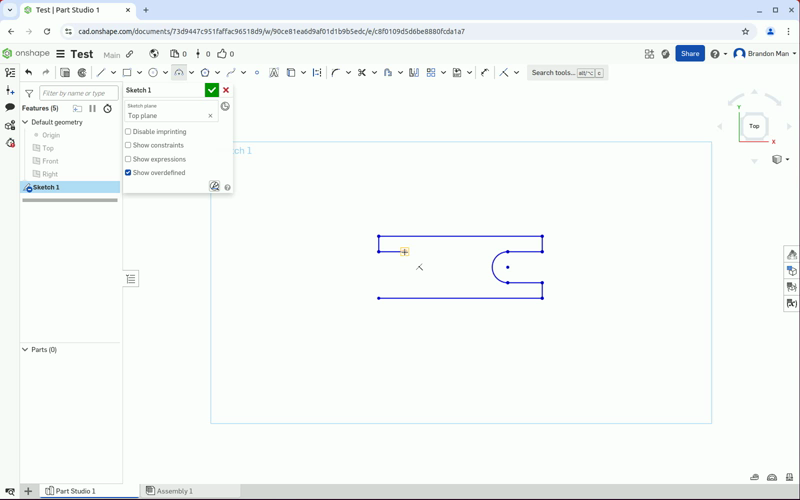
key_down(shift)
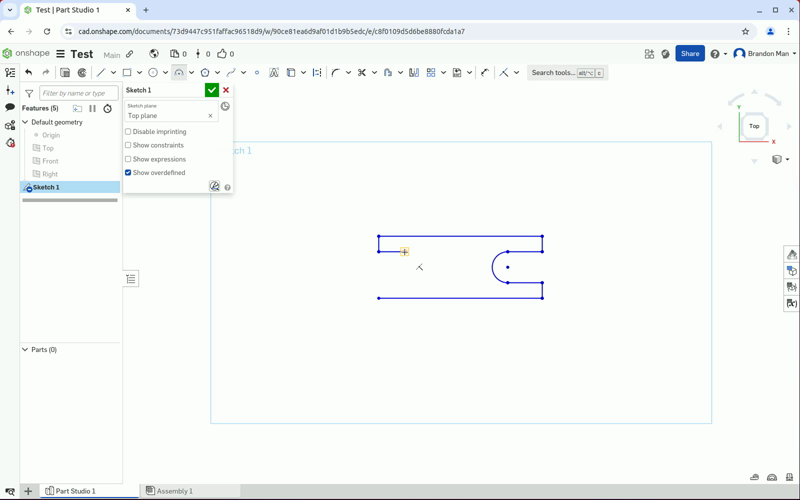
mouse_move(404, 282)
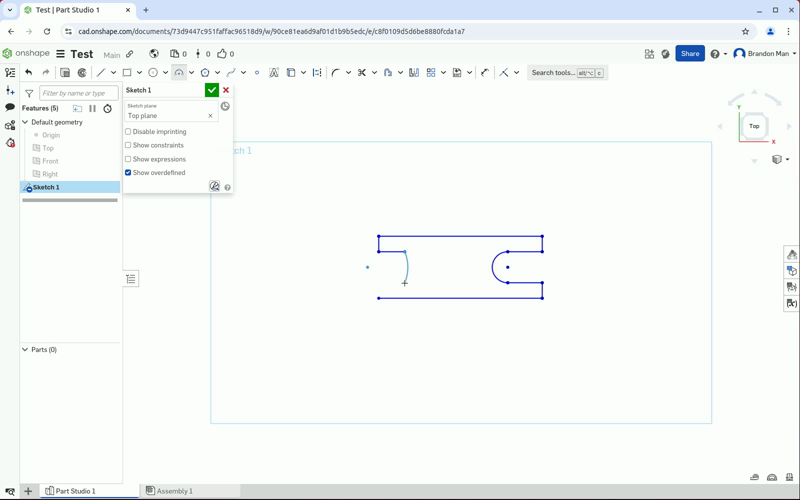
click(404, 282)
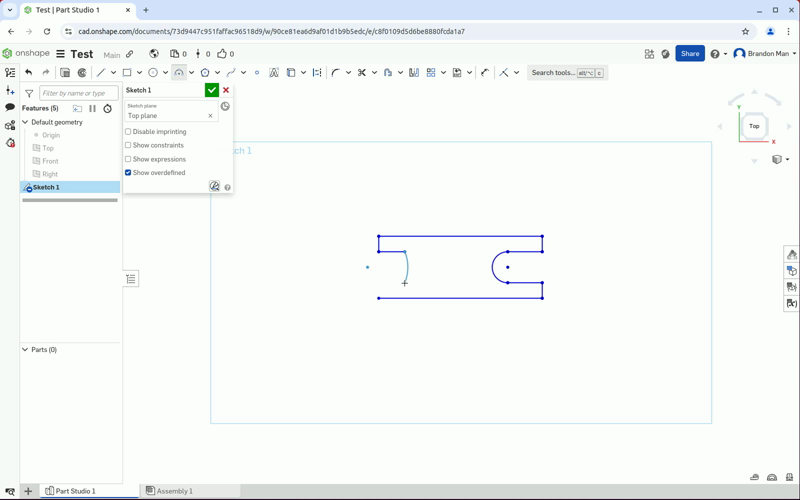
mouse_move(419, 267)
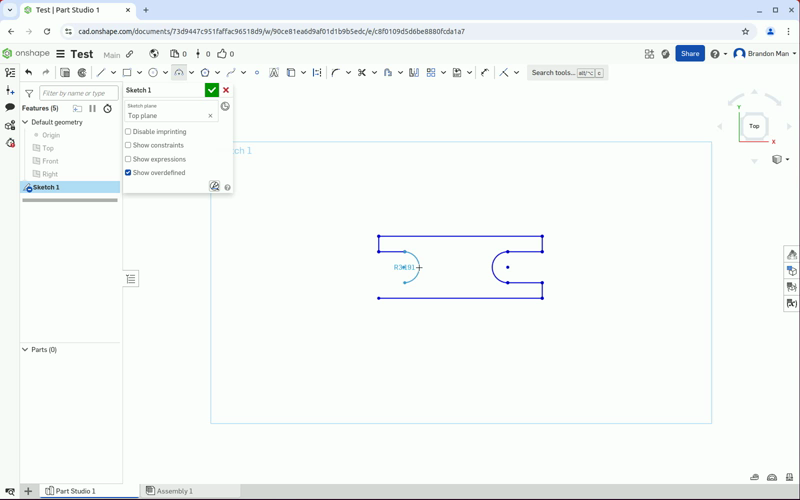
click(419, 267)
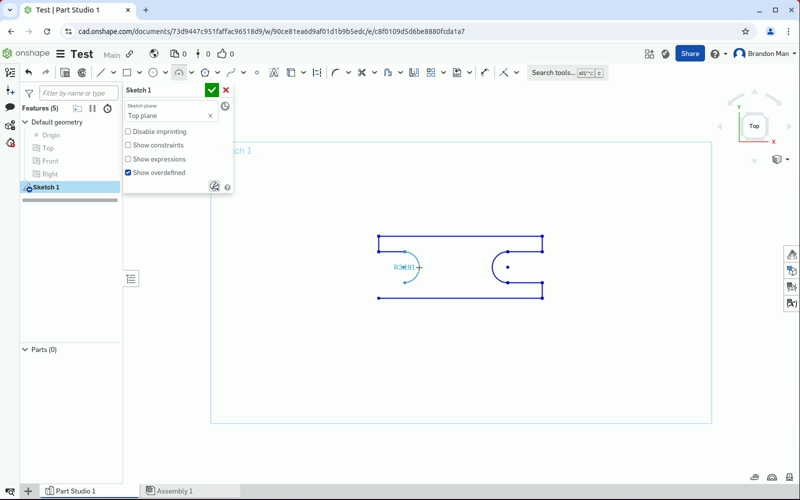
key_up(shift)
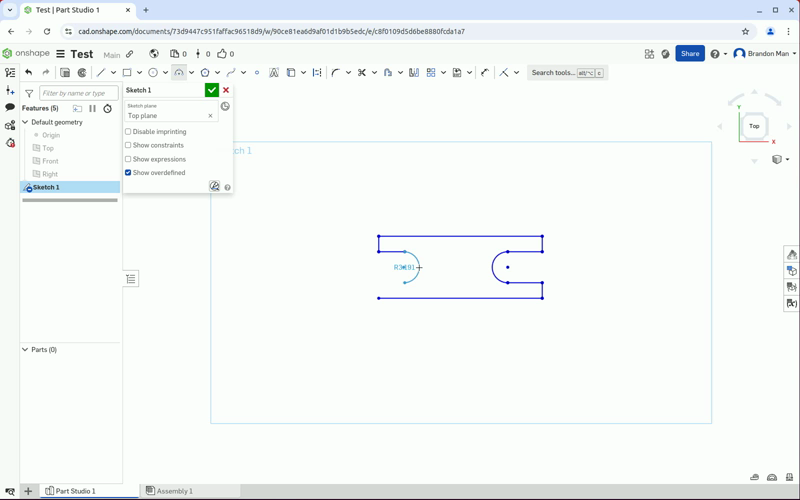
key(esc)
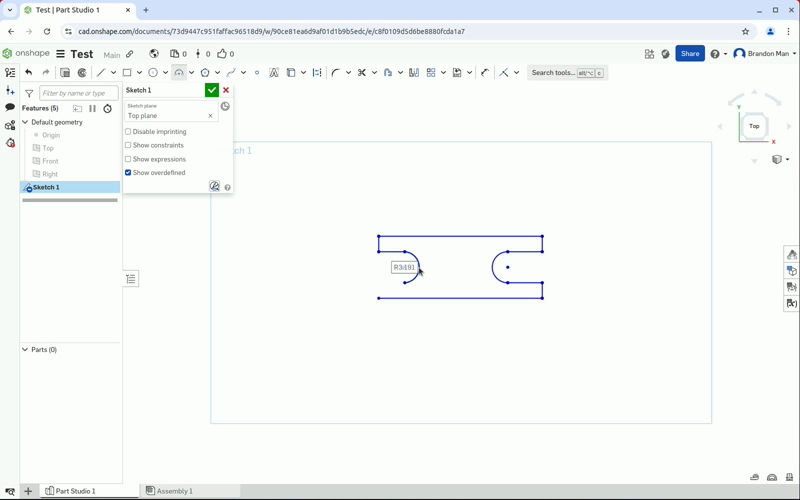
key(l)
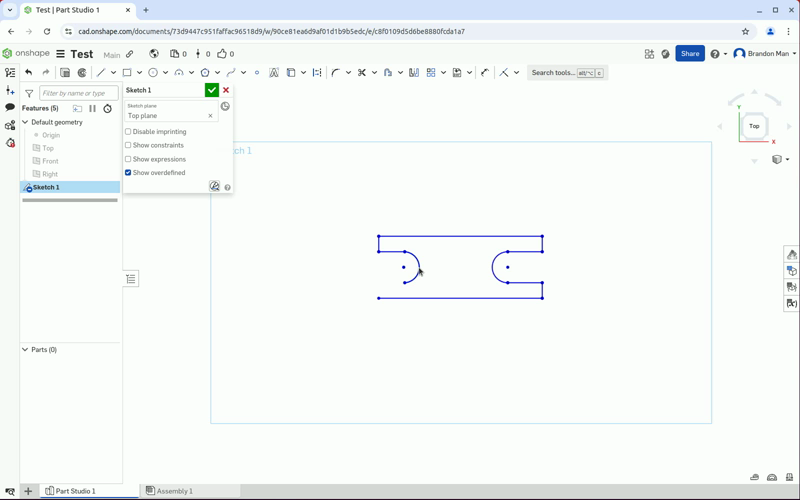
mouse_move(404, 282)
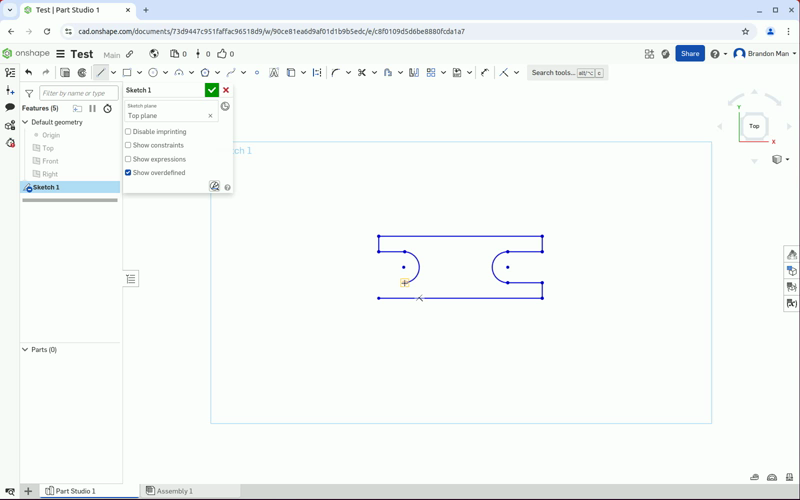
click(404, 282)
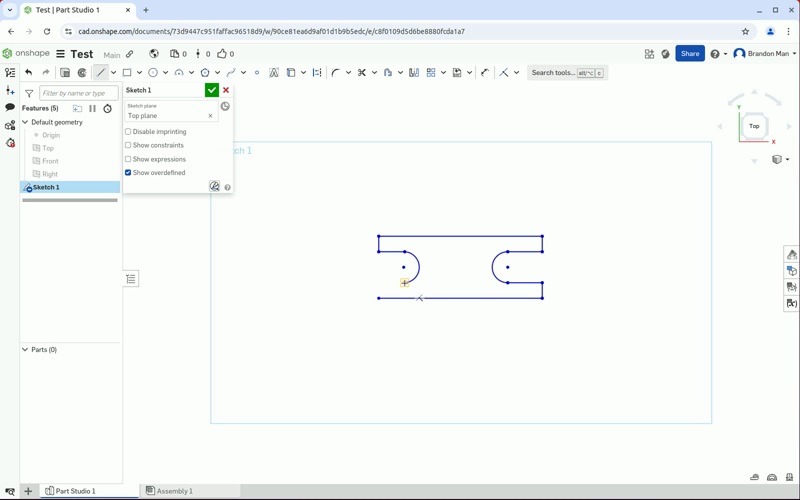
key_down(shift)
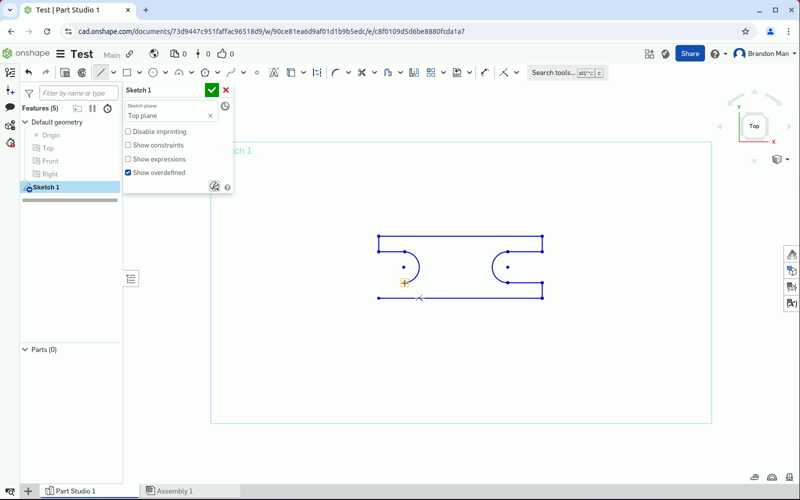
mouse_move(434, 282)
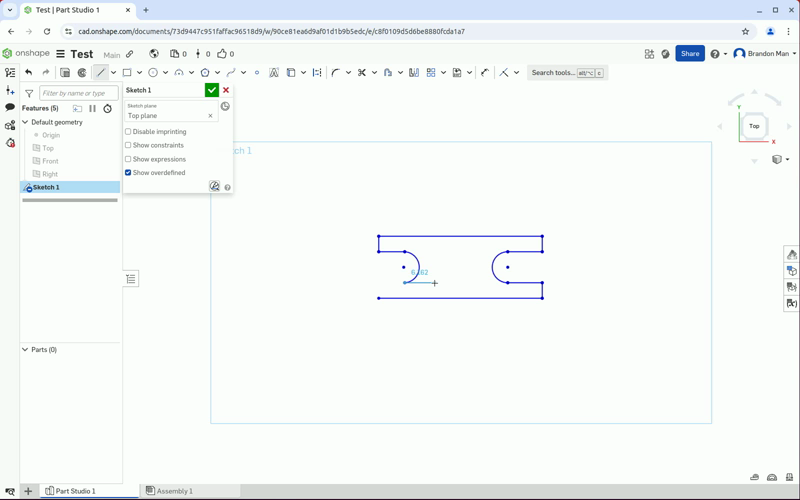
mouse_move(378, 282)
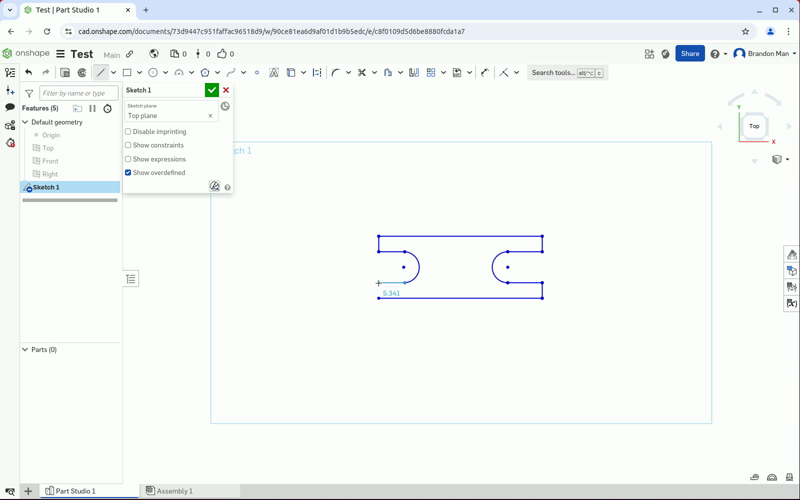
click(378, 282)
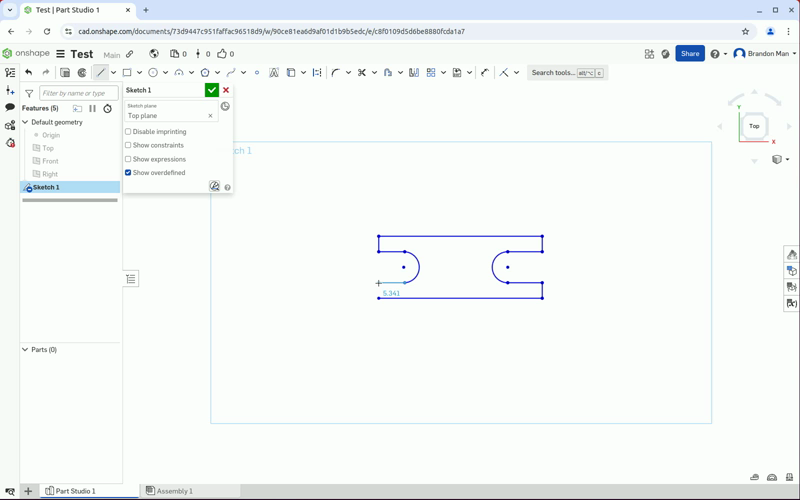
key_up(shift)
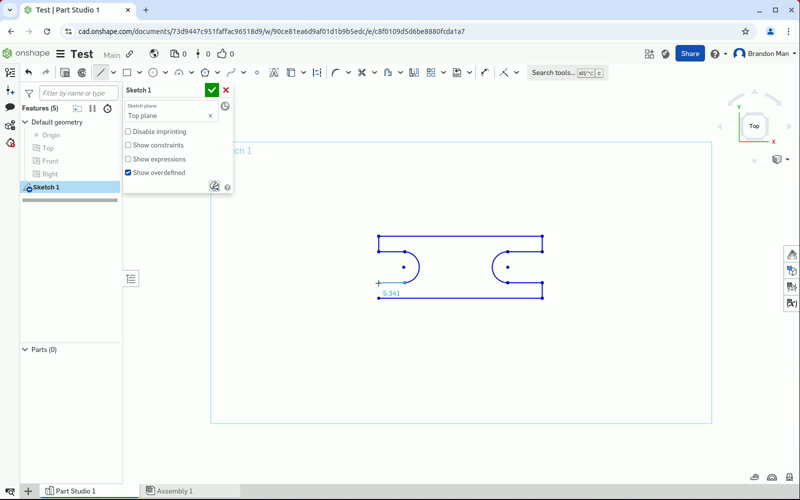
mouse_move(408, 282)
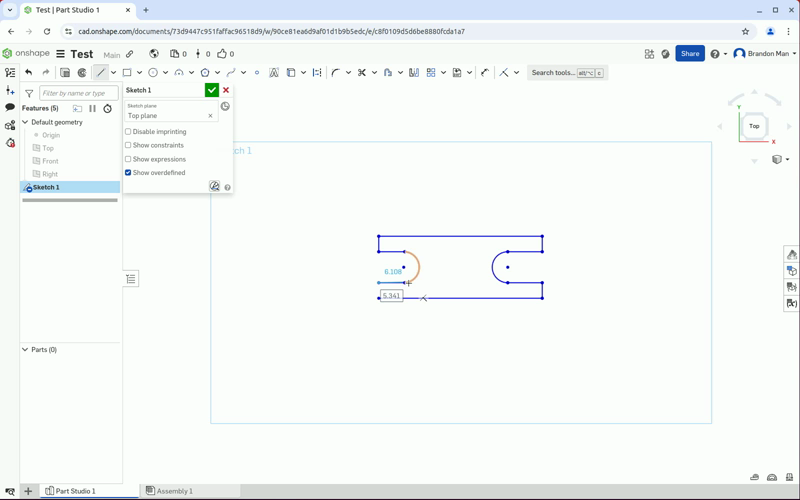
key_down(shift)
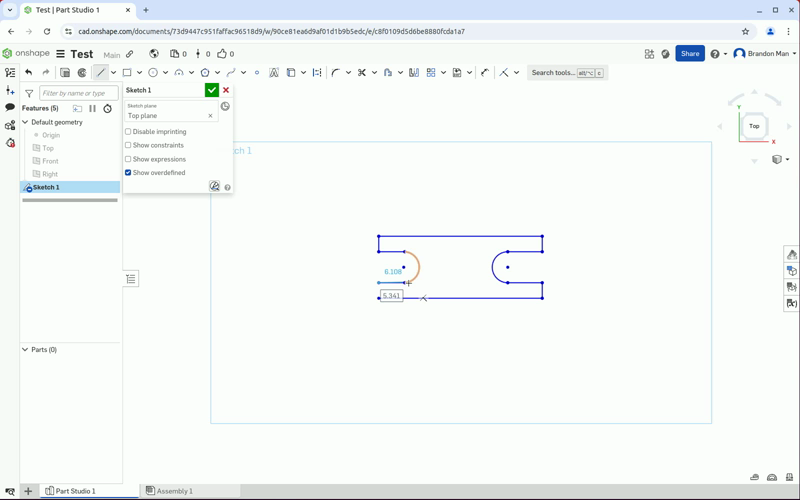
mouse_move(378, 298)
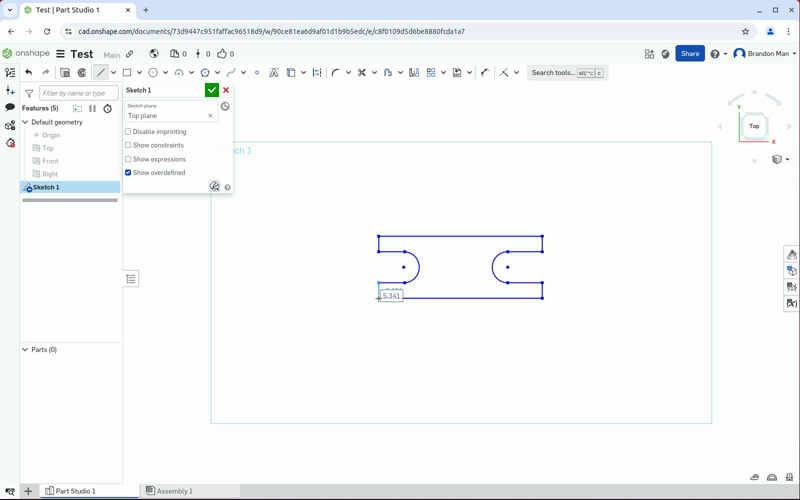
key_up(shift)
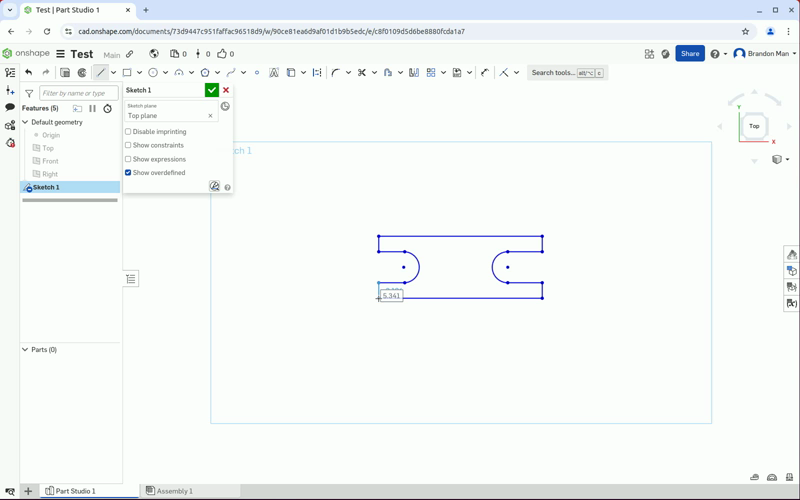
click(378, 298)
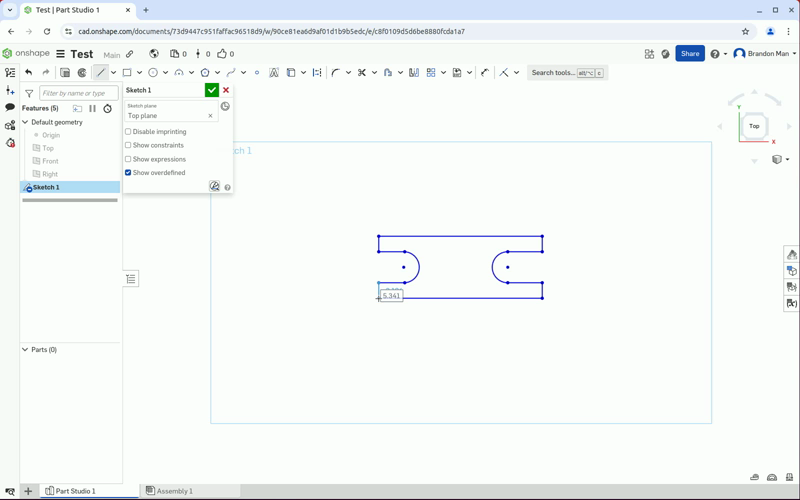
key(esc)
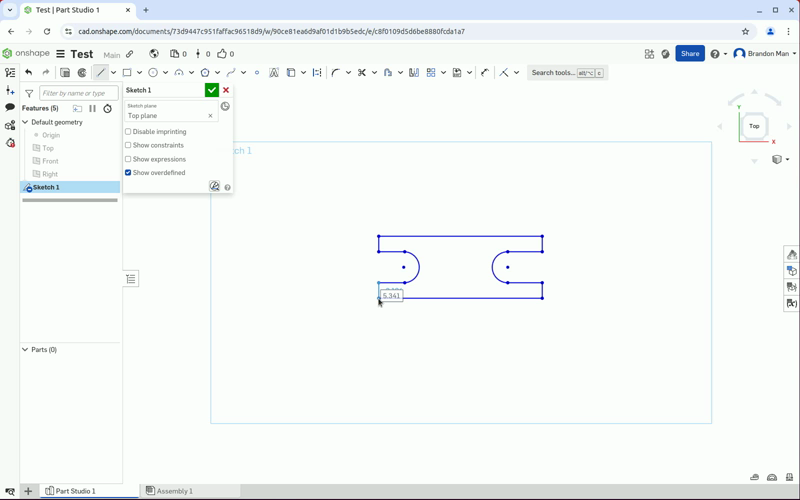
key(c)
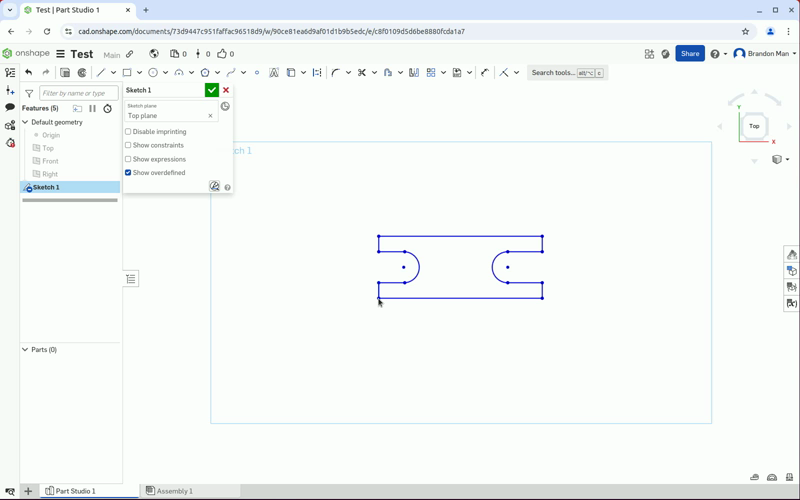
key_down(shift)
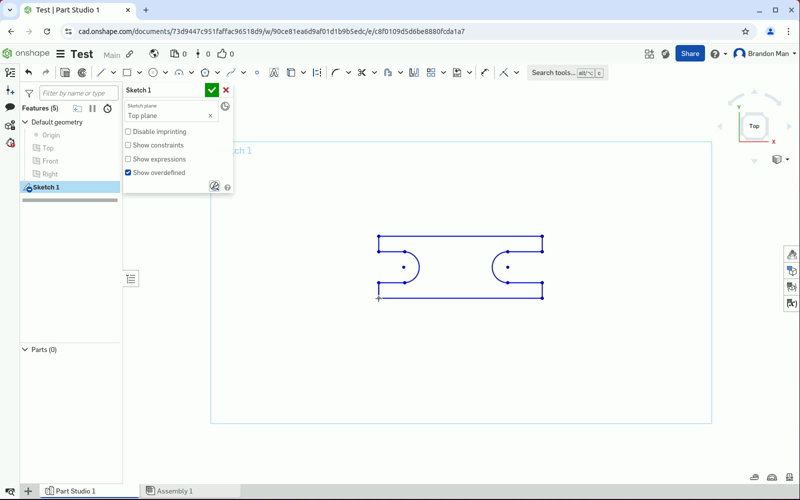
mouse_move(461, 267)
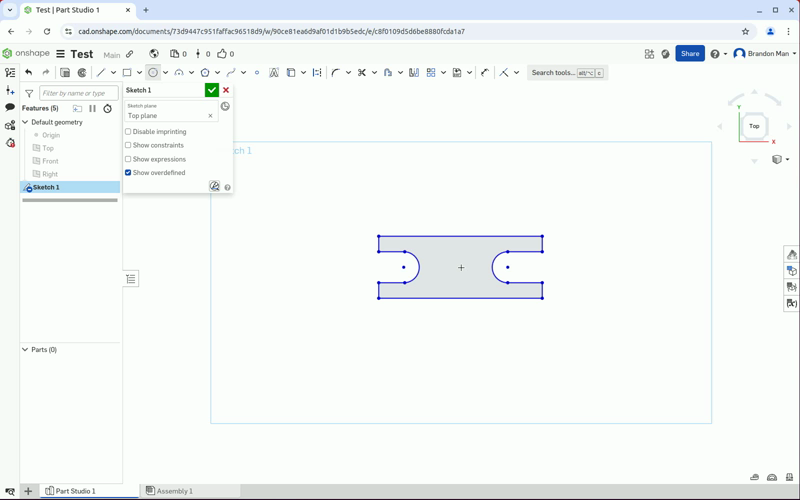
click(461, 267)
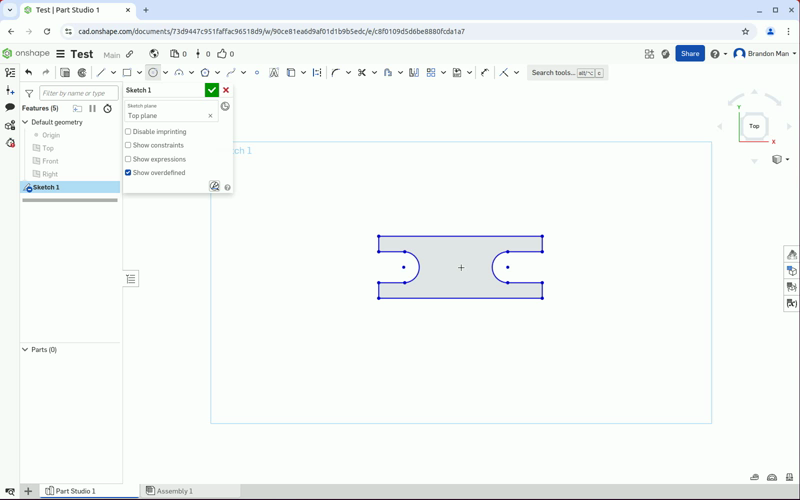
key_up(shift)
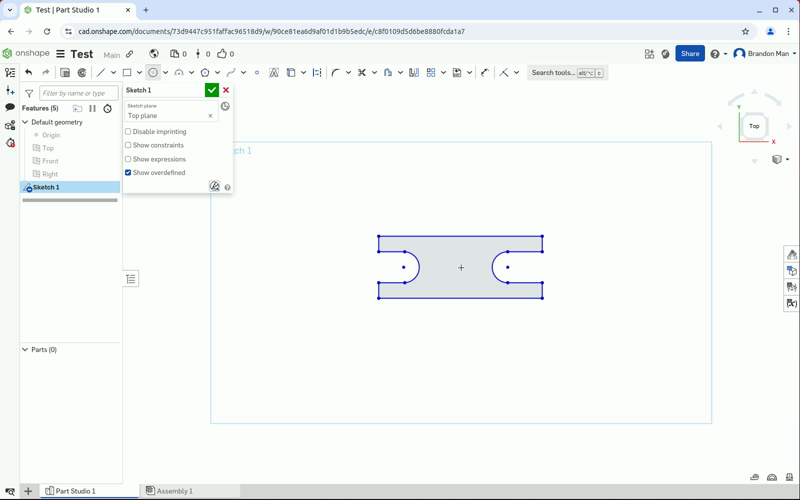
mouse_move(482, 267)
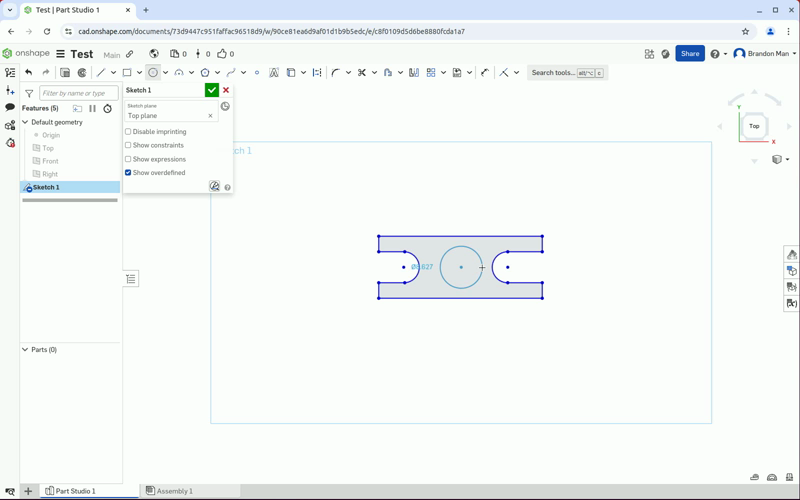
click(482, 267)
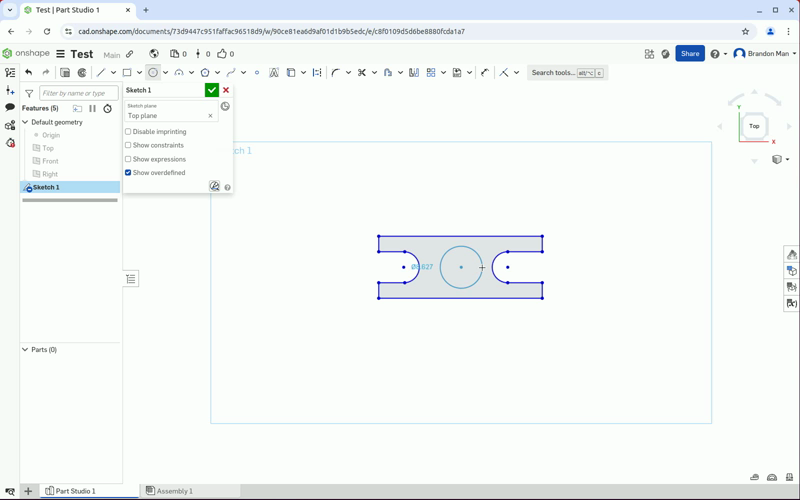
key(esc)
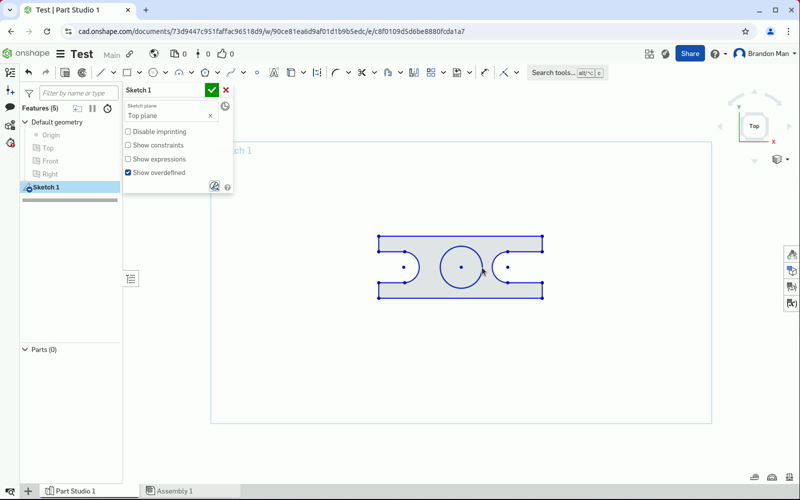
mouse_move(405, 287)
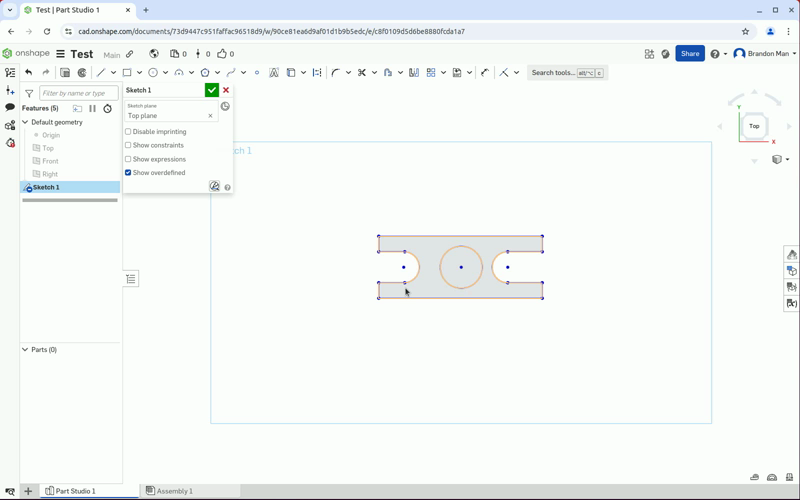
click(405, 287)
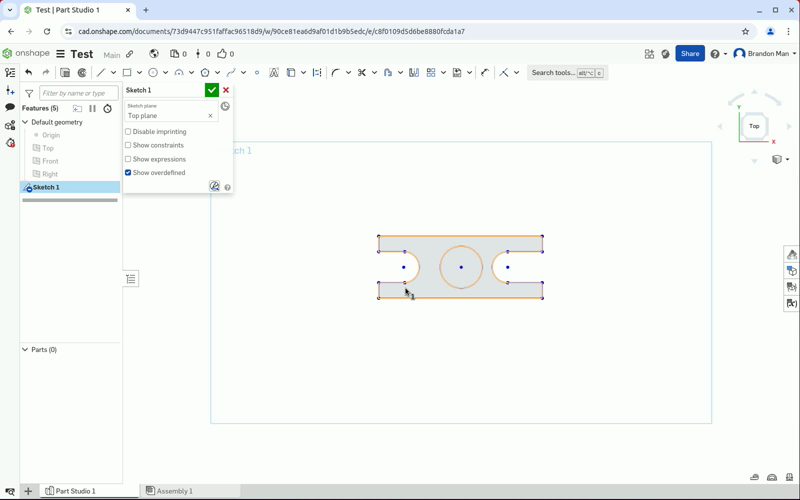
mouse_move(73, 352)
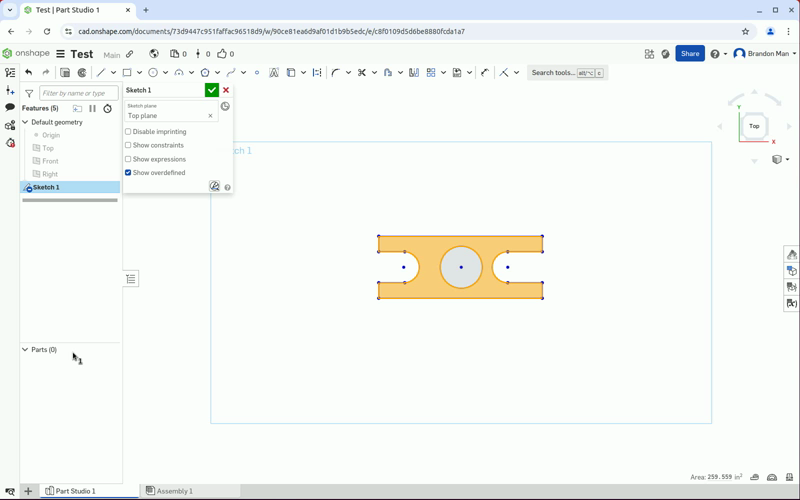
key(shift+y)
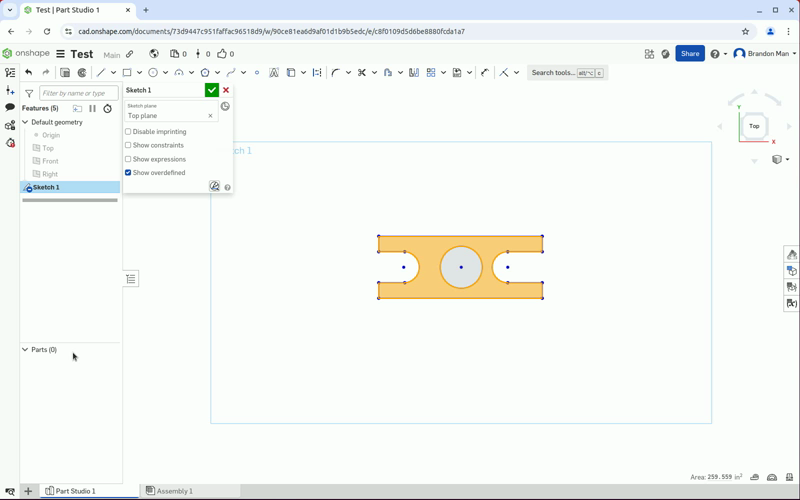
key(shift+e)
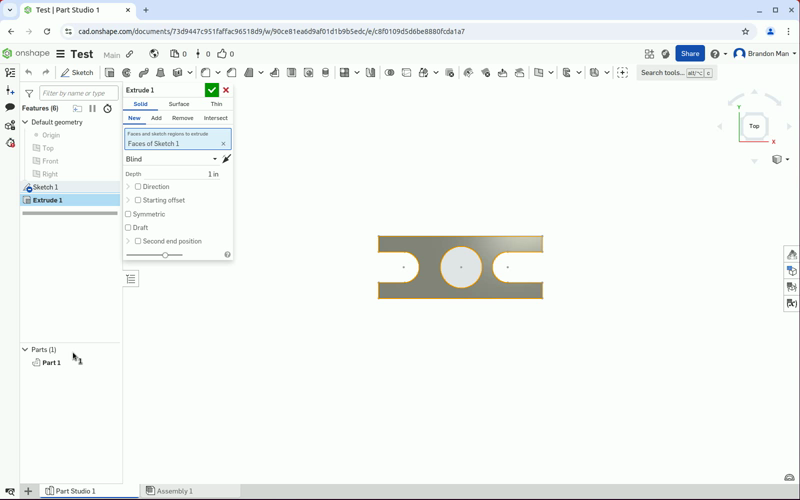
mouse_move(143, 106)
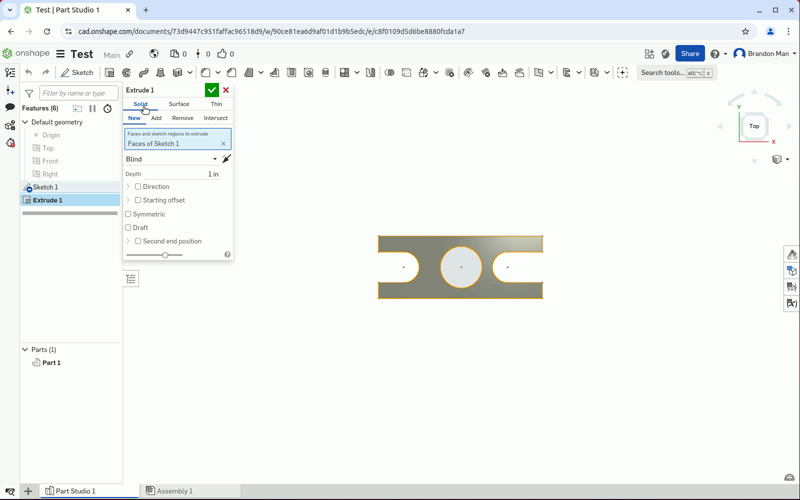
click(143, 106)
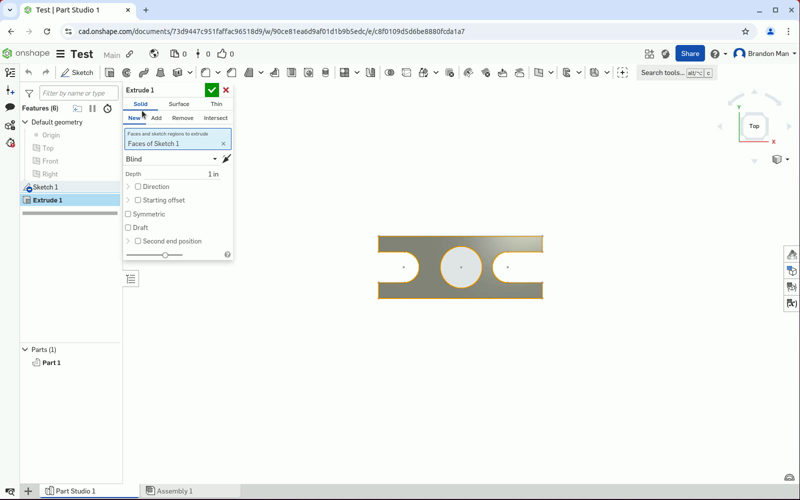
mouse_move(137, 120)
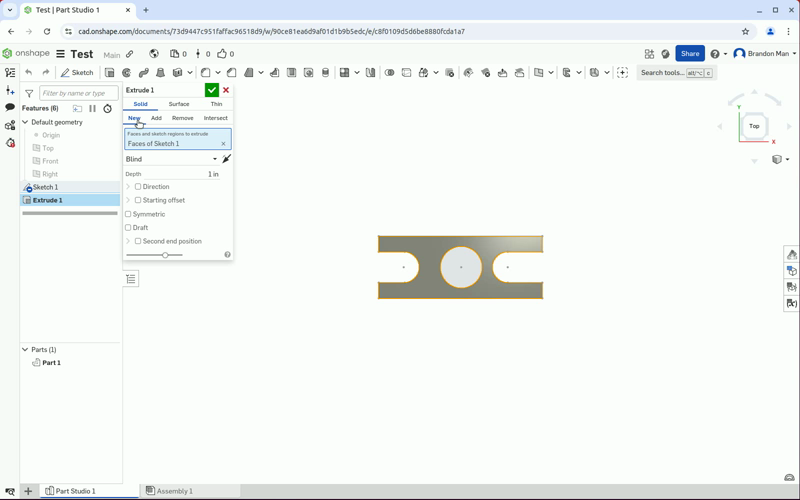
click(137, 120)
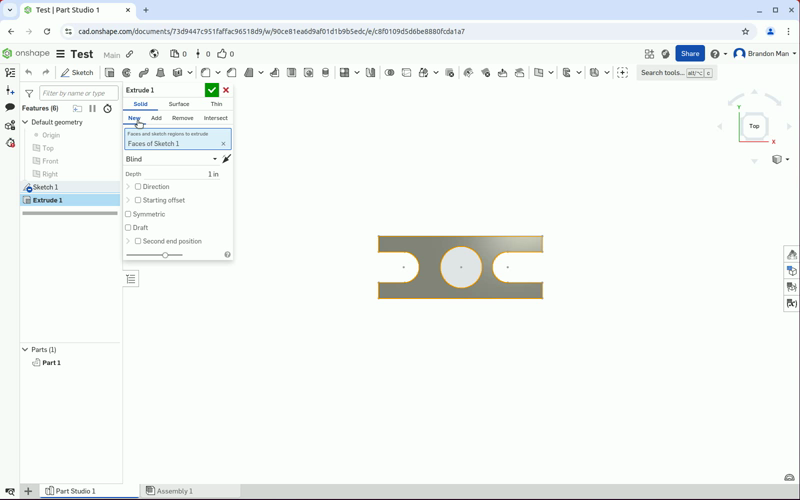
key(tab, 4)
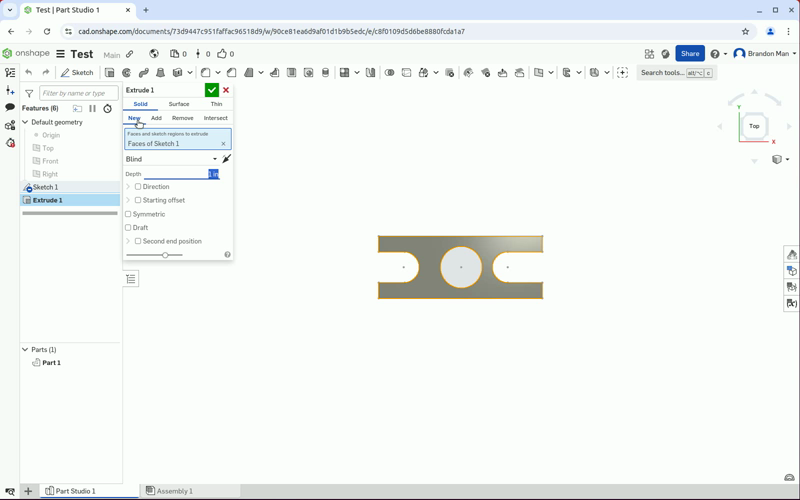
text(2.166)
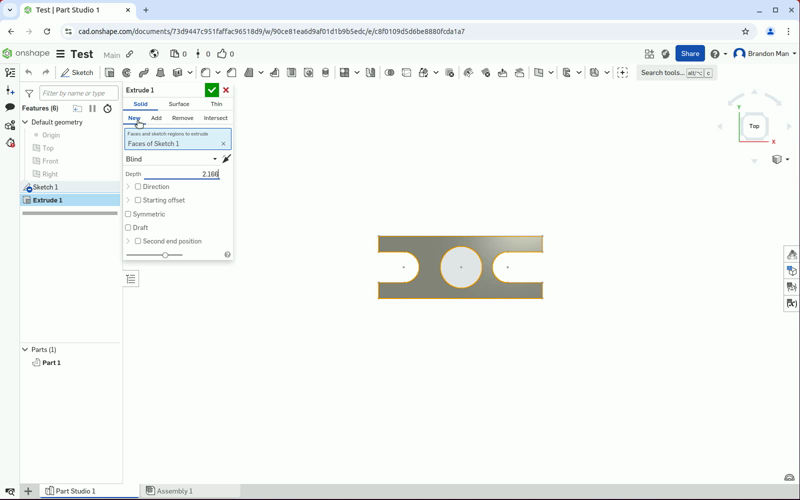
key(enter)
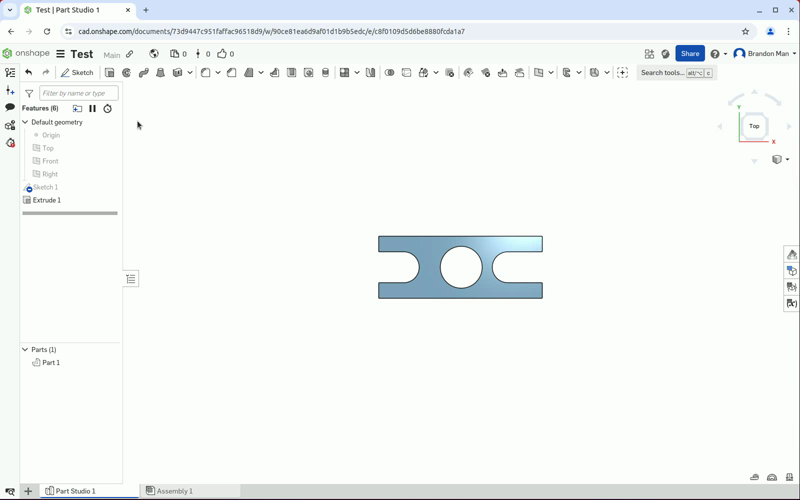
key(shift+h)
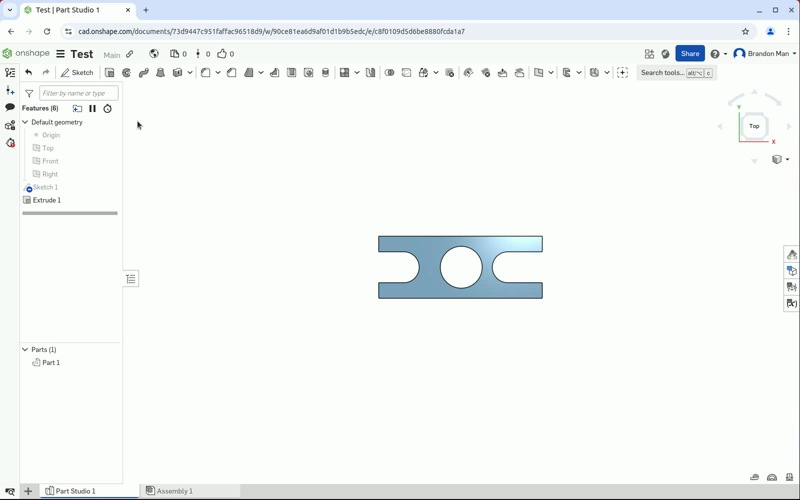
key(shift+h)
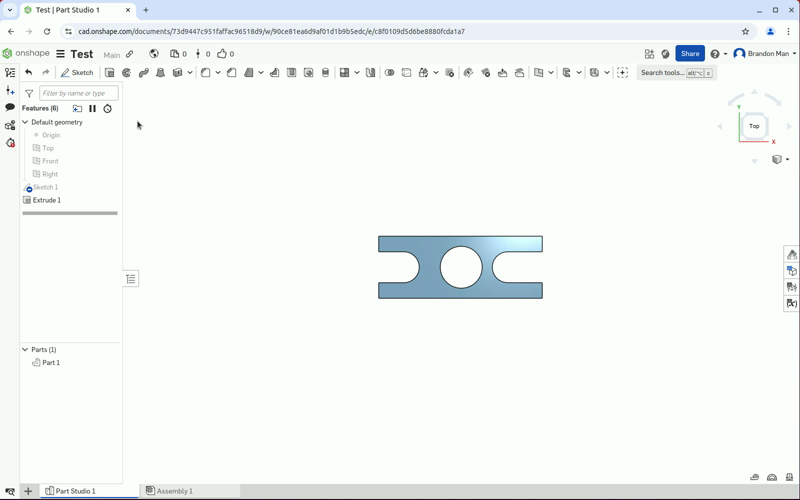
mouse_move(73, 189)
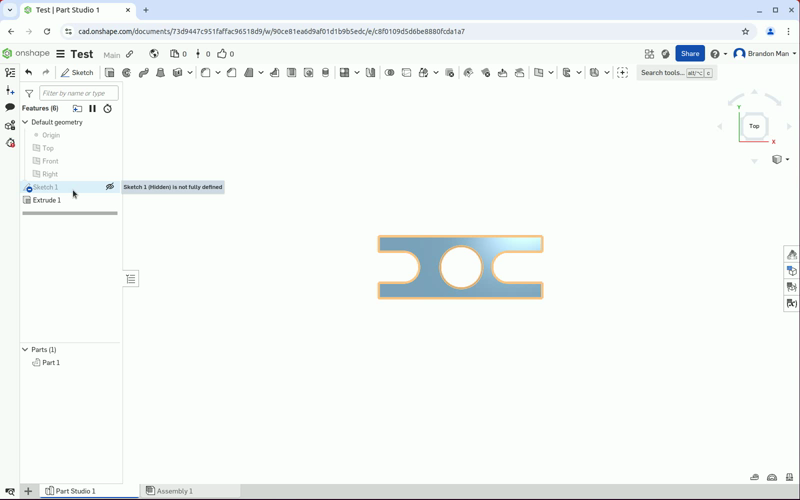
click(73, 189)
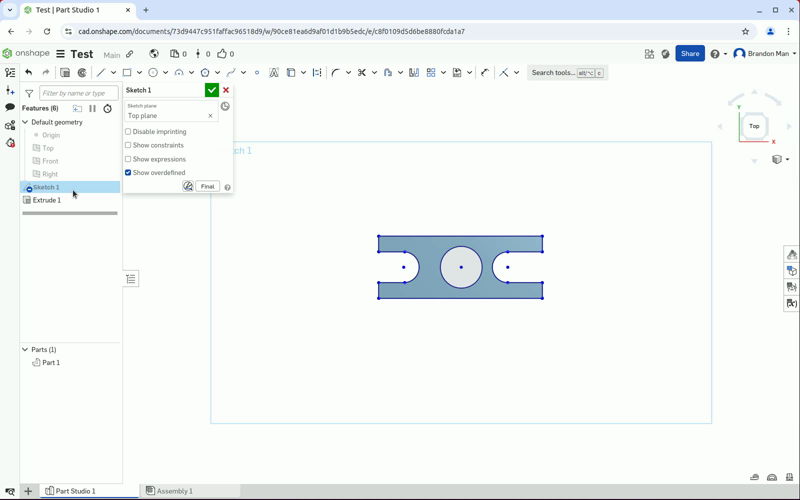
mouse_move(229, 92)
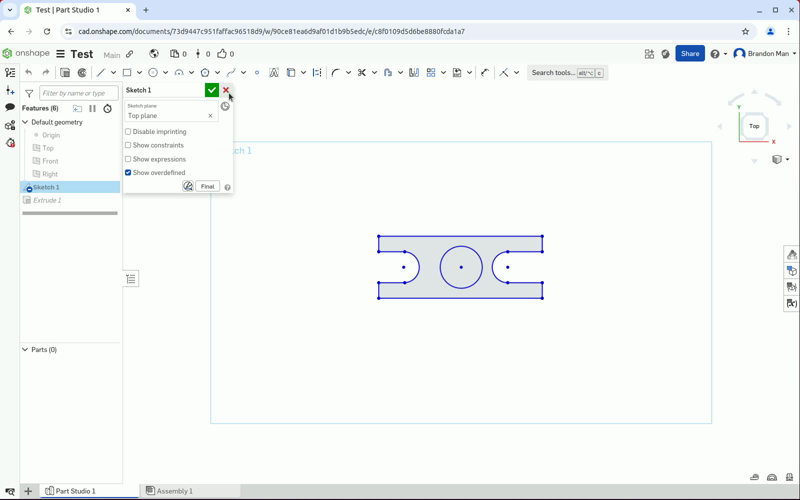
click(229, 92)
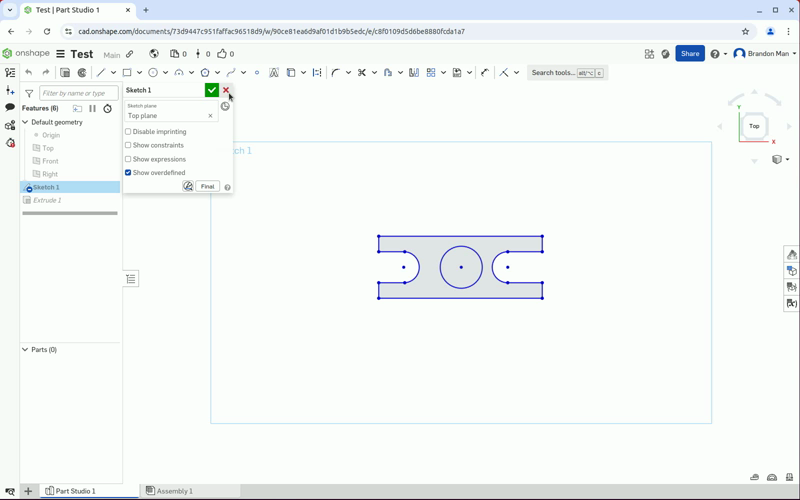
key(shift+s)
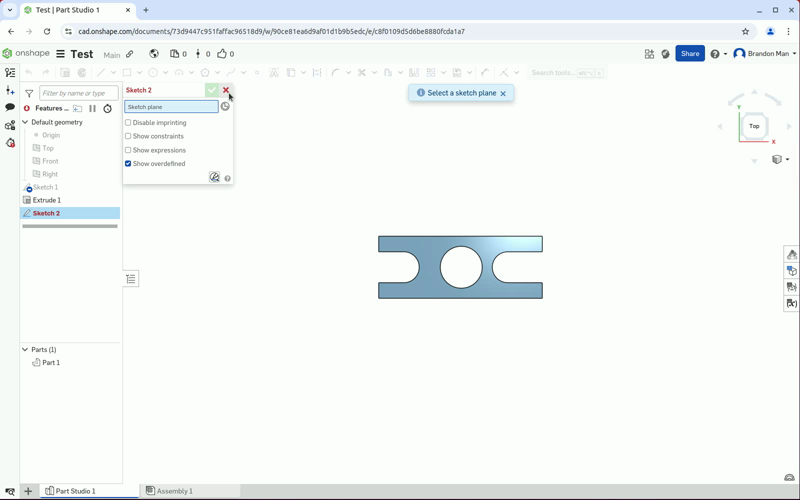
mouse_move(73, 150)
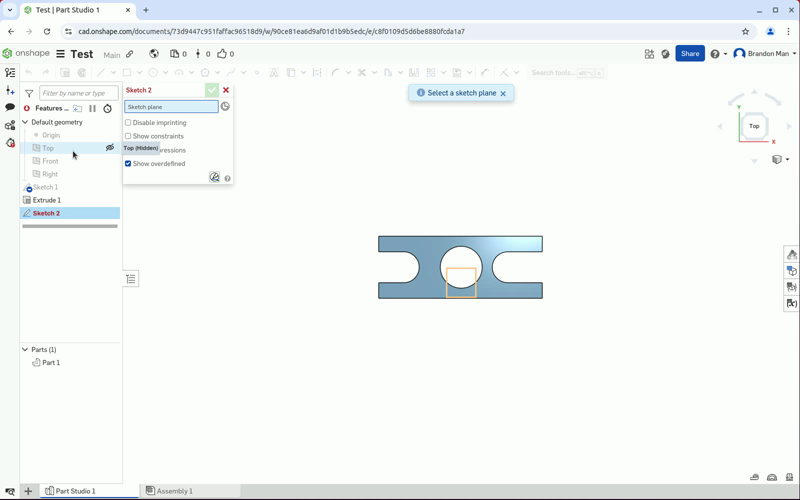
click(73, 150)
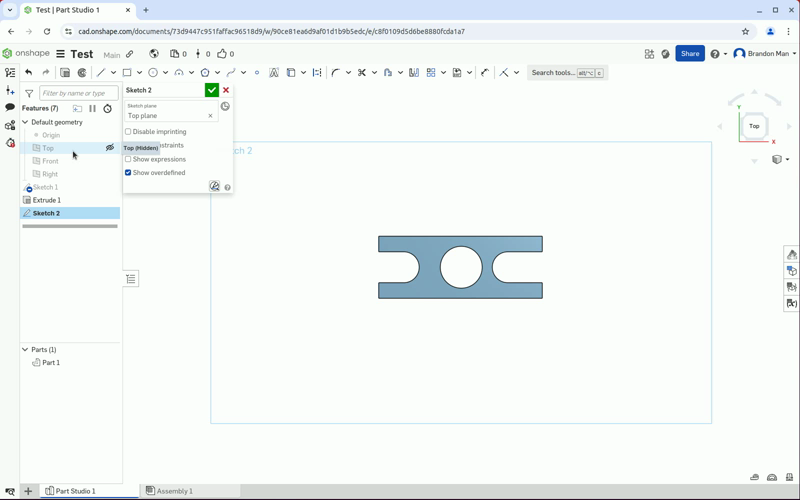
mouse_move(73, 352)
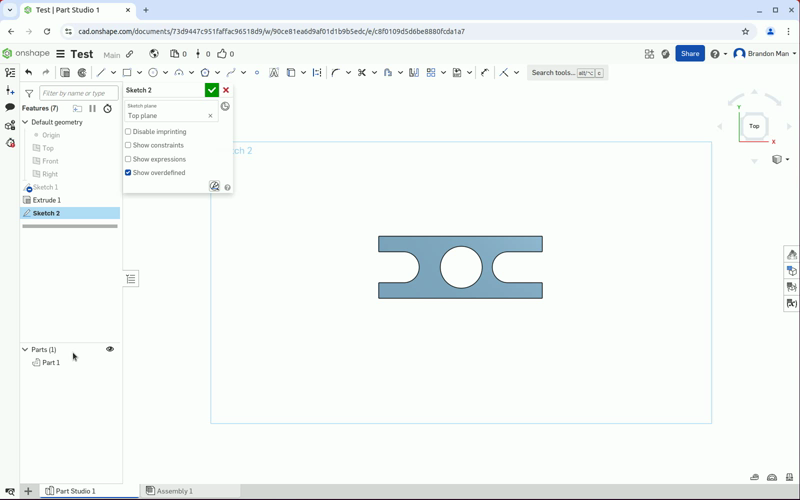
key(y)
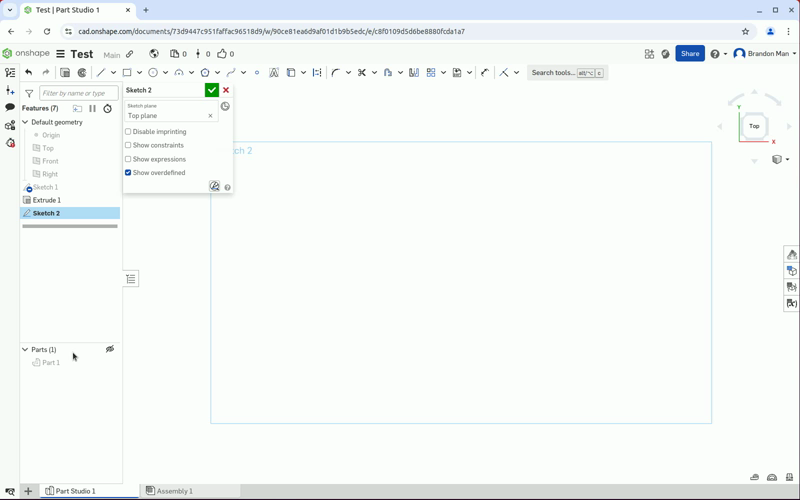
key(c)
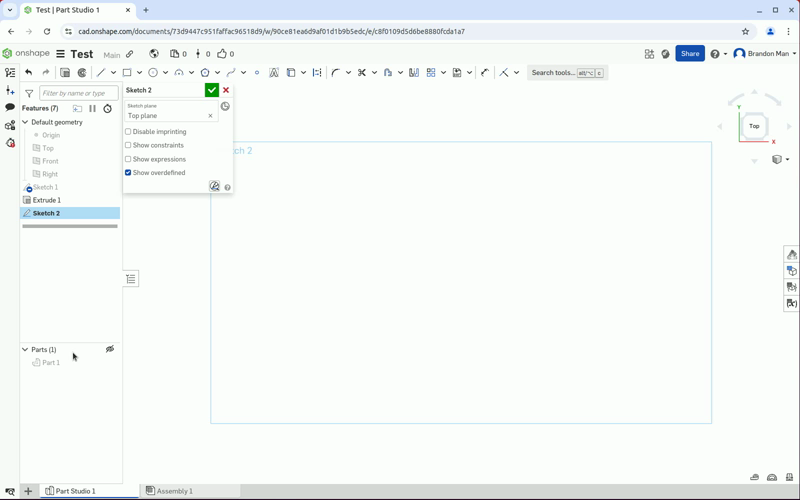
key_down(shift)
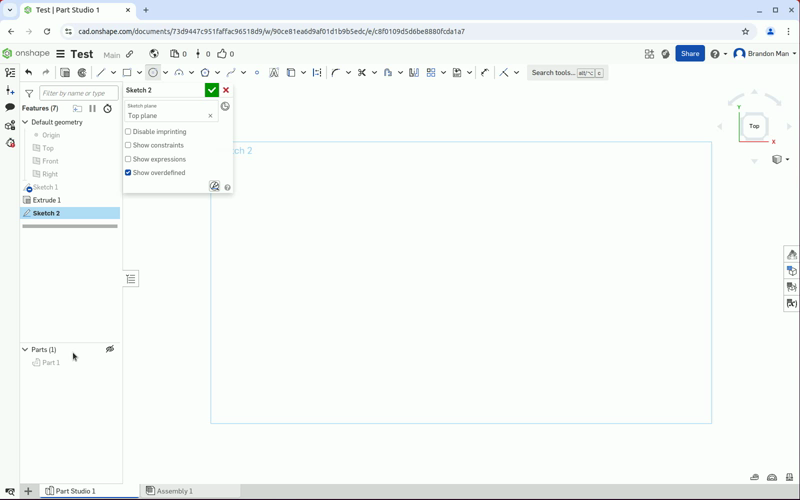
mouse_move(461, 267)
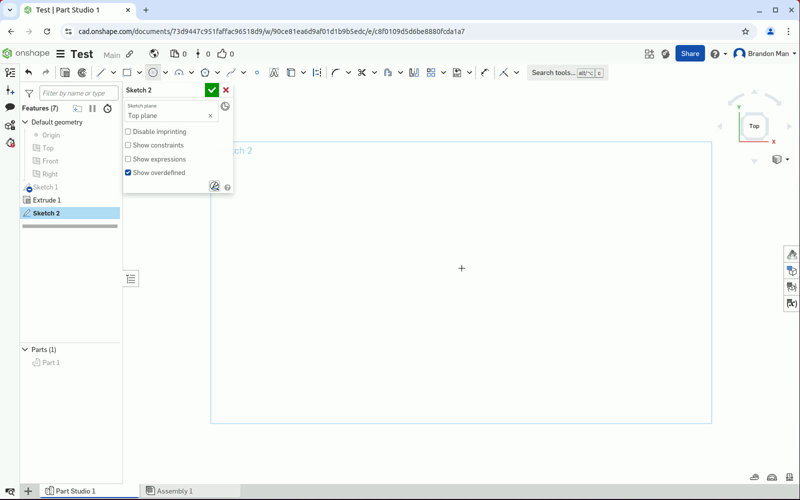
click(461, 267)
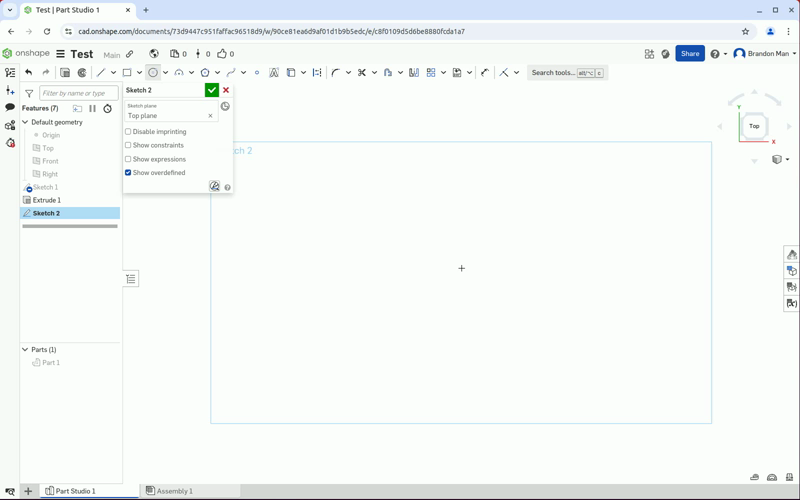
key_up(shift)
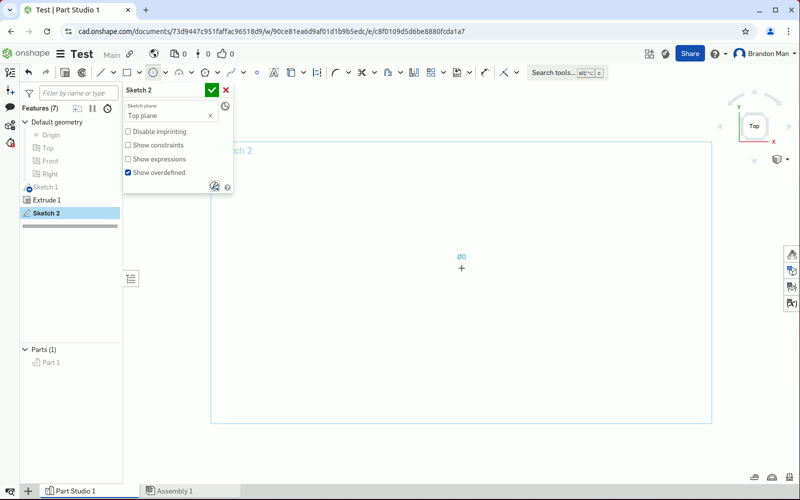
mouse_move(482, 267)
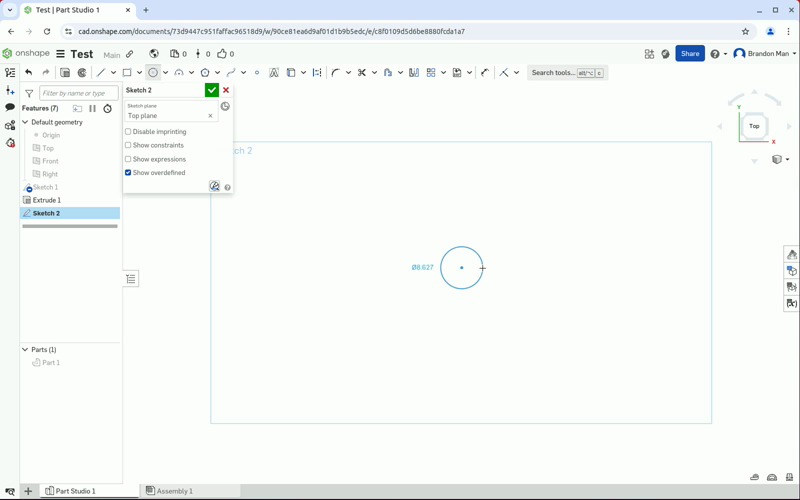
click(482, 267)
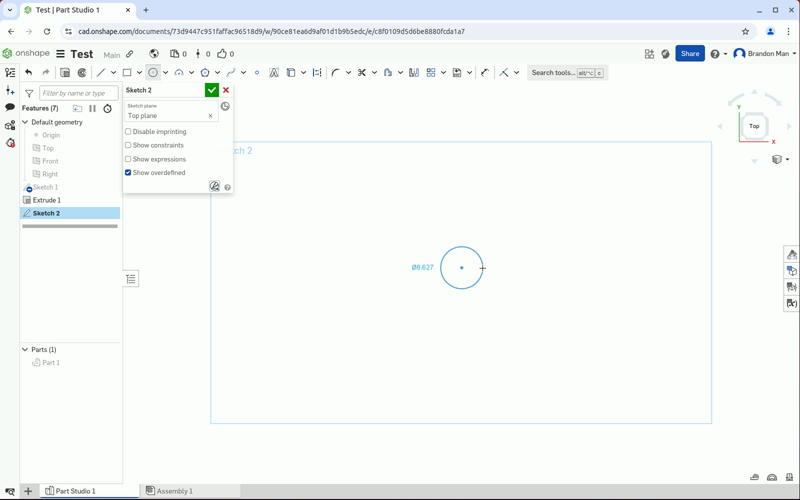
key(esc)
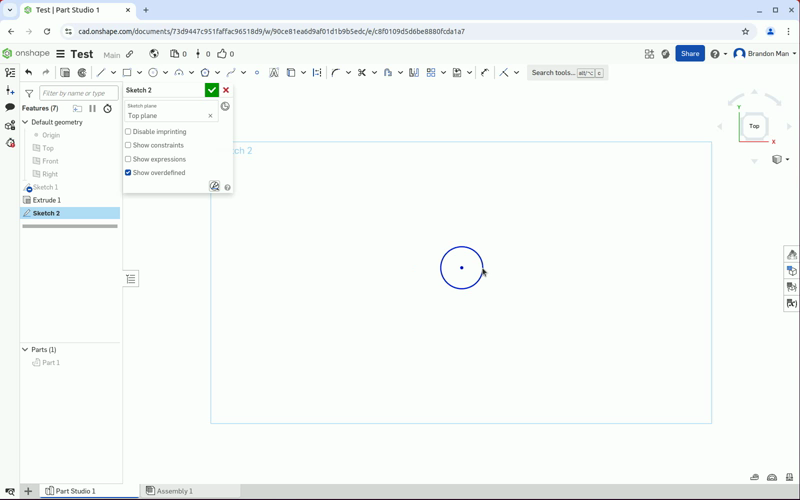
mouse_move(476, 274)
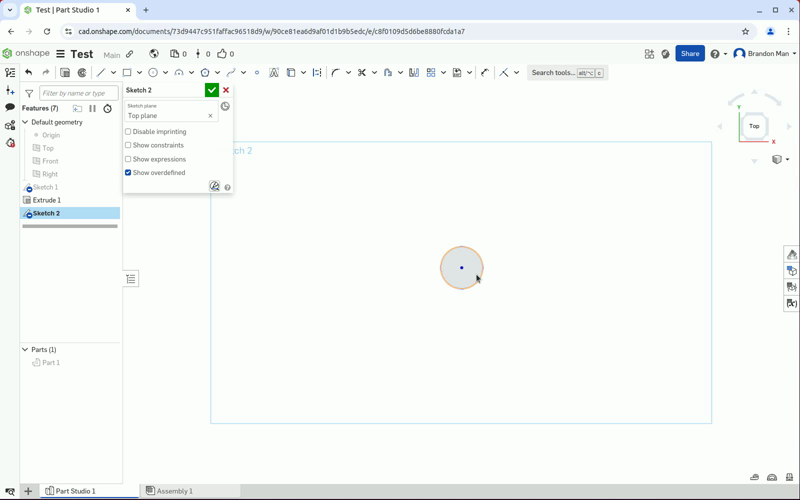
scroll(6)
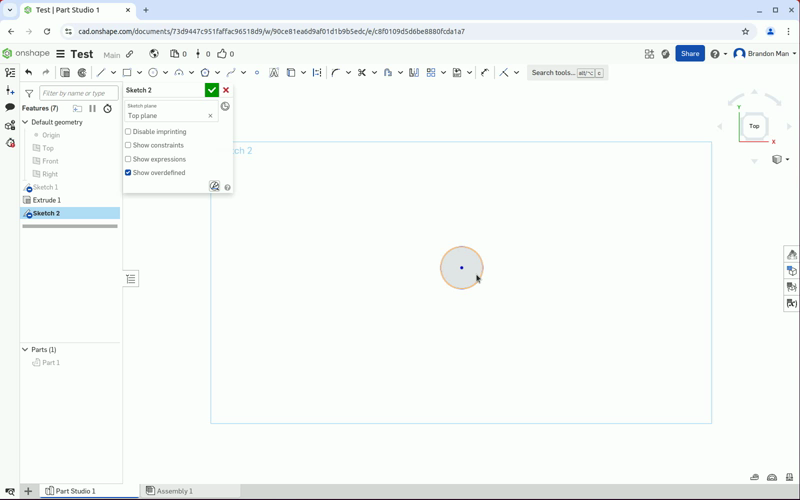
scroll(6)
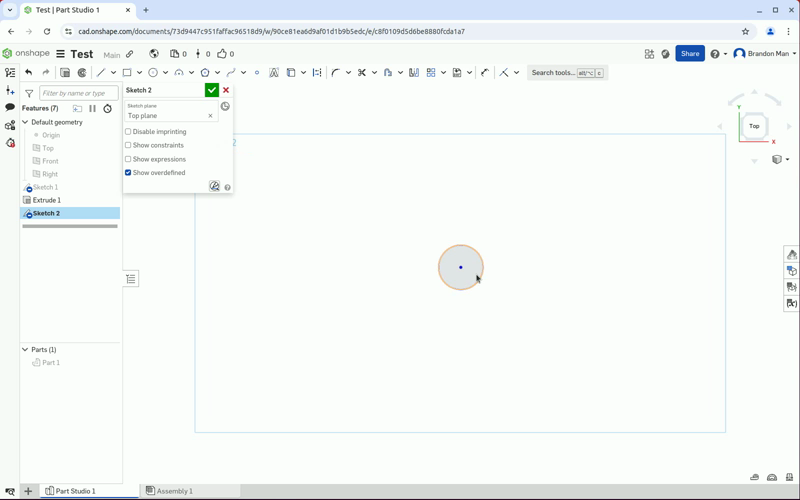
scroll(6)
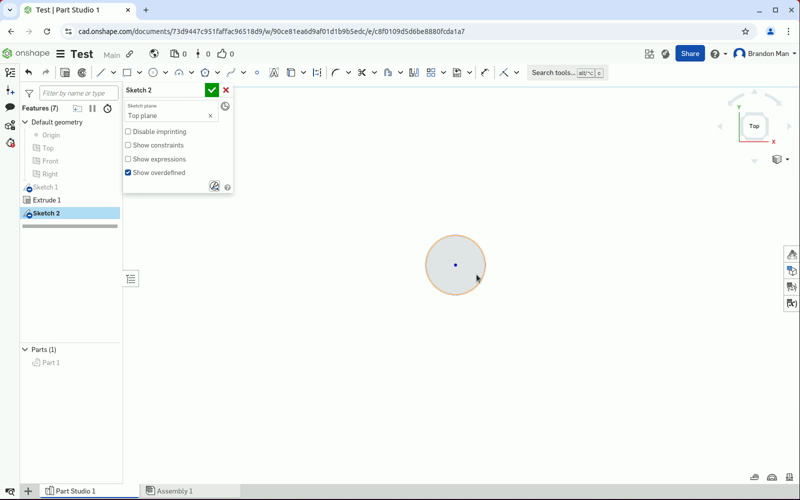
scroll(6)
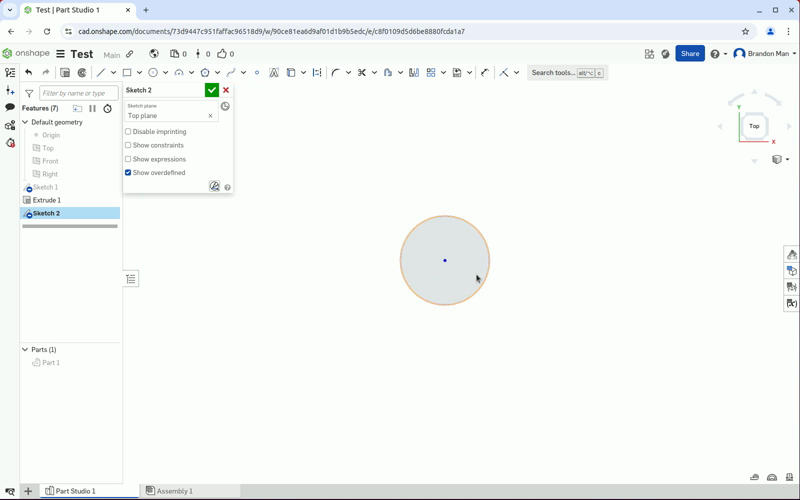
scroll(6)
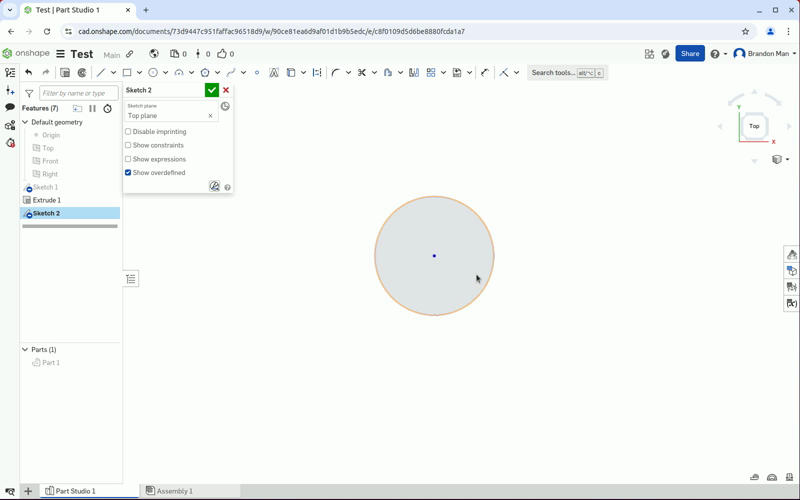
scroll(6)
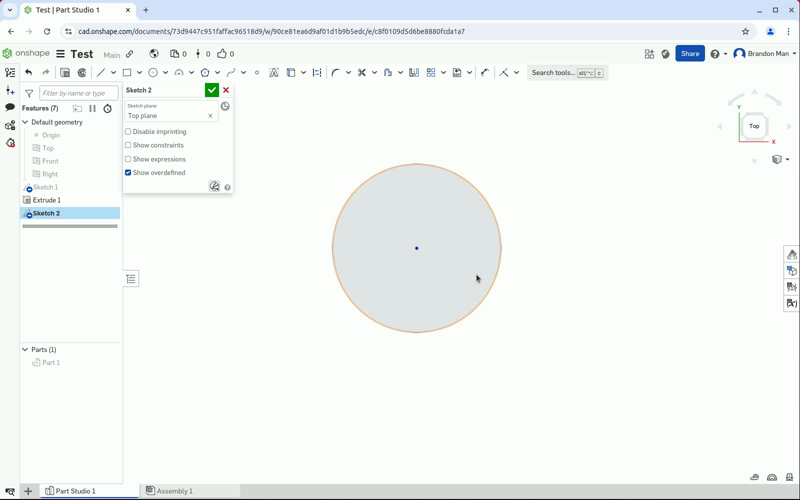
scroll(6)
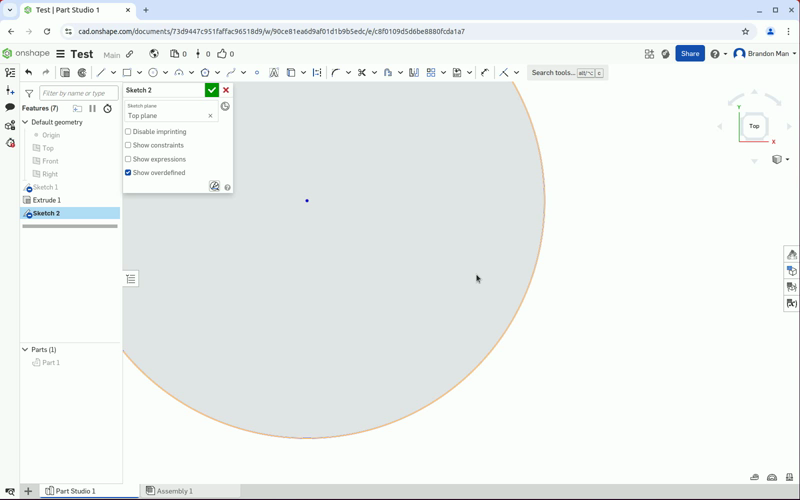
click(476, 274)
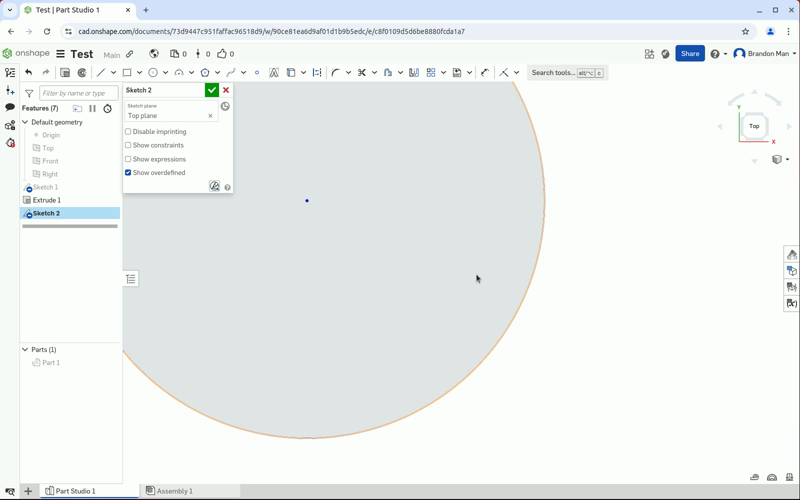
scroll(-6)
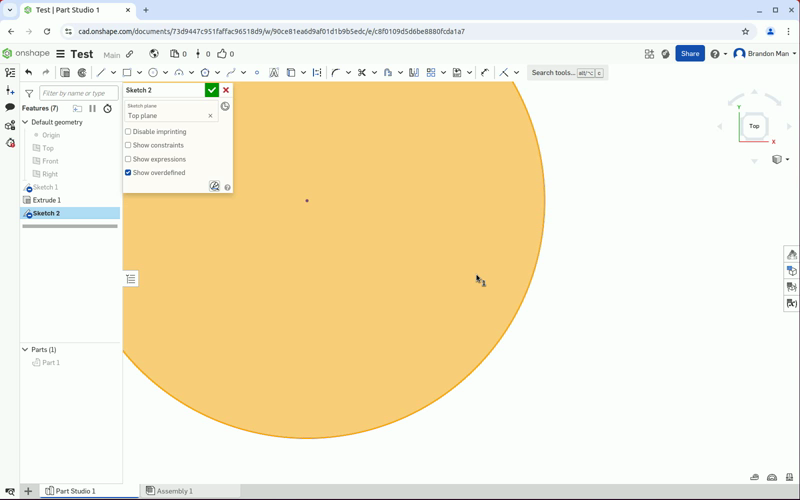
scroll(-6)
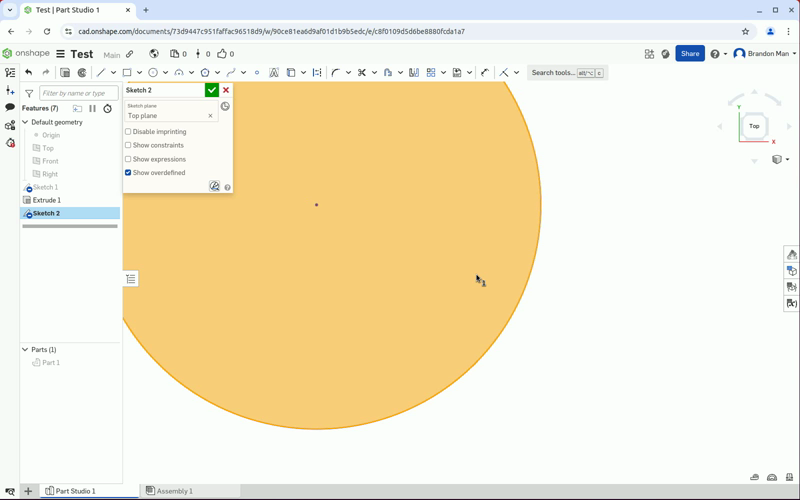
scroll(-6)
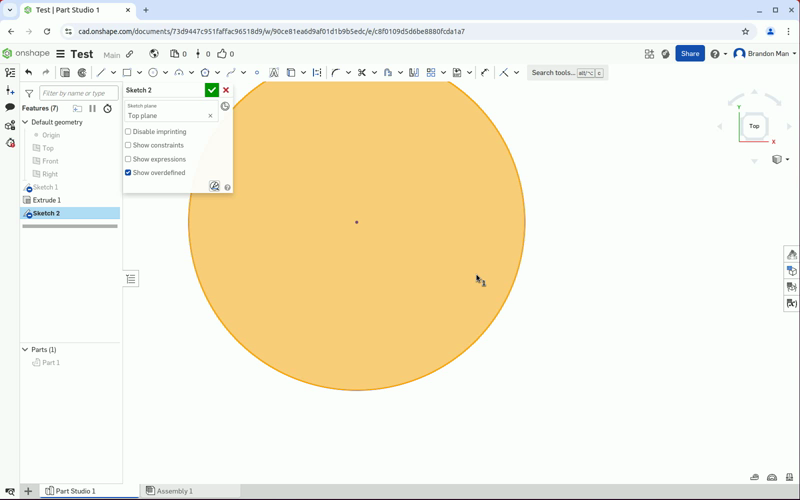
scroll(-6)
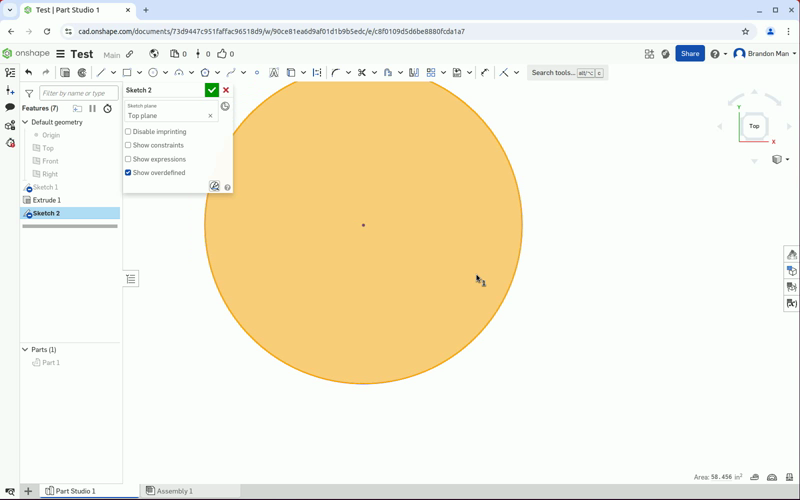
scroll(-6)
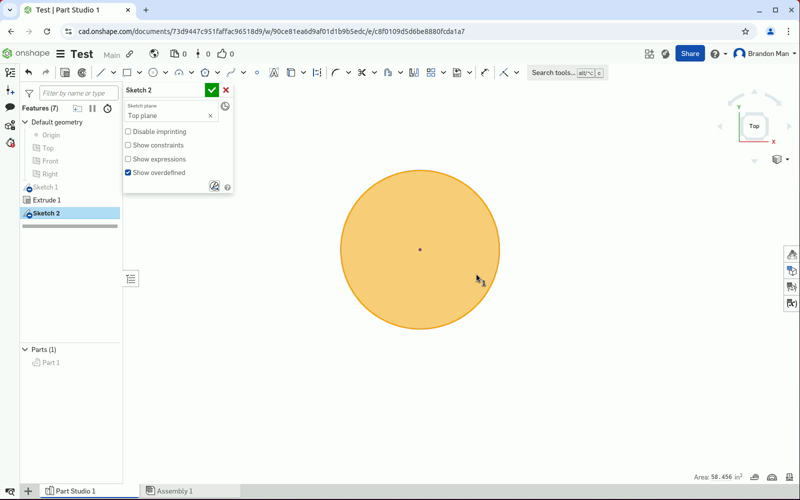
scroll(-6)
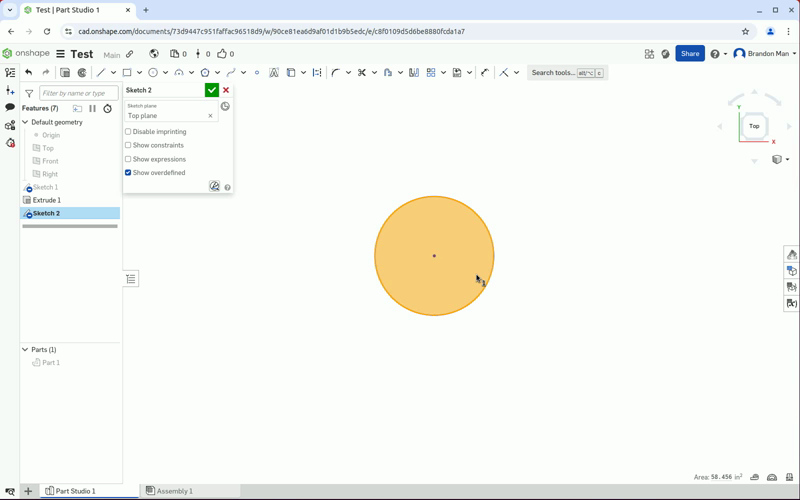
scroll(-6)
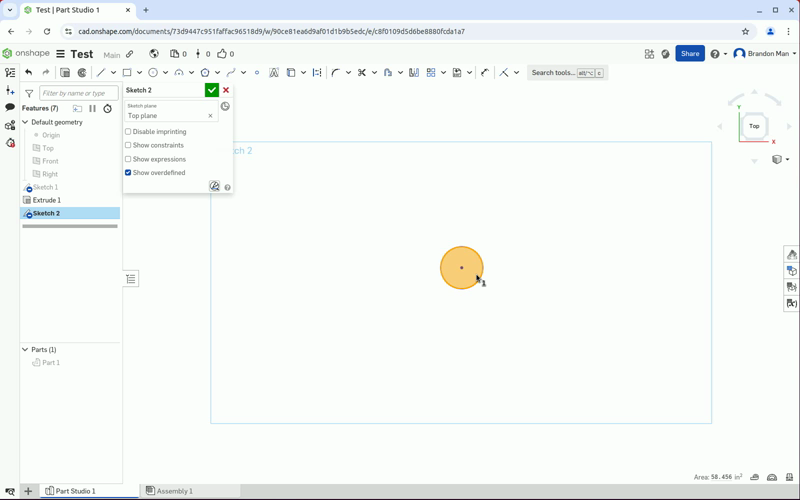
mouse_move(73, 352)
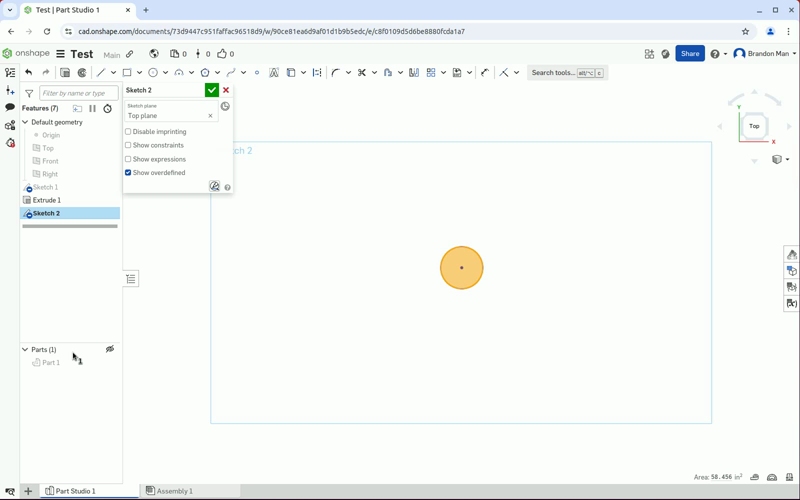
key(shift+y)
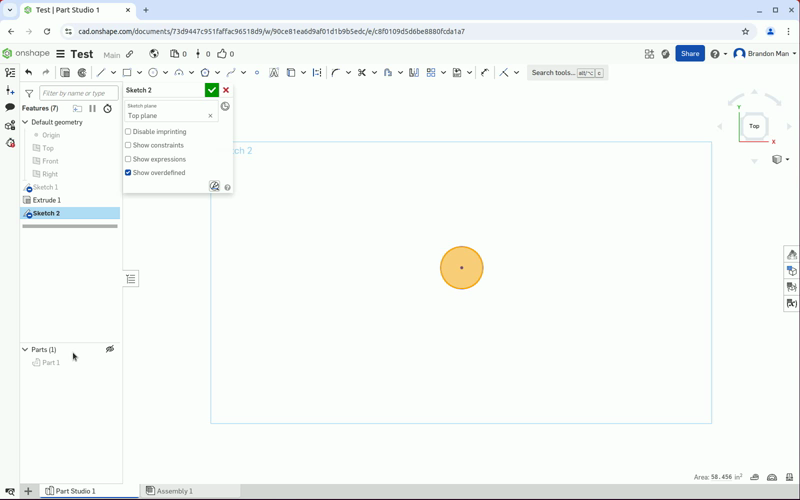
key(shift+e)
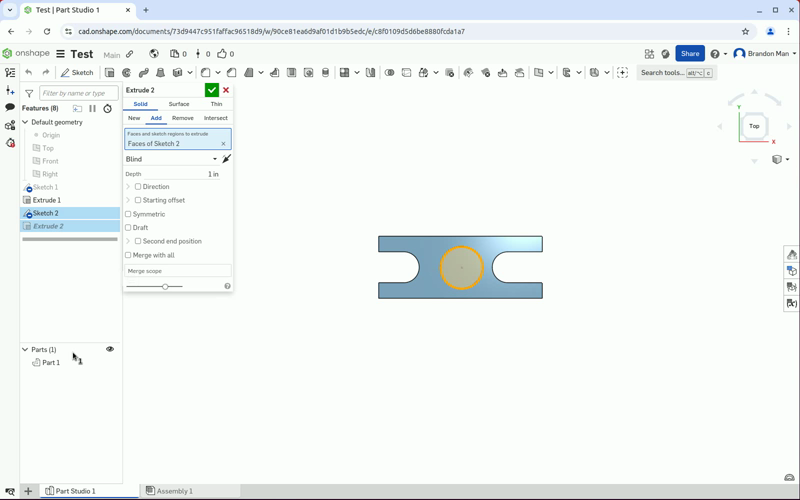
mouse_move(143, 106)
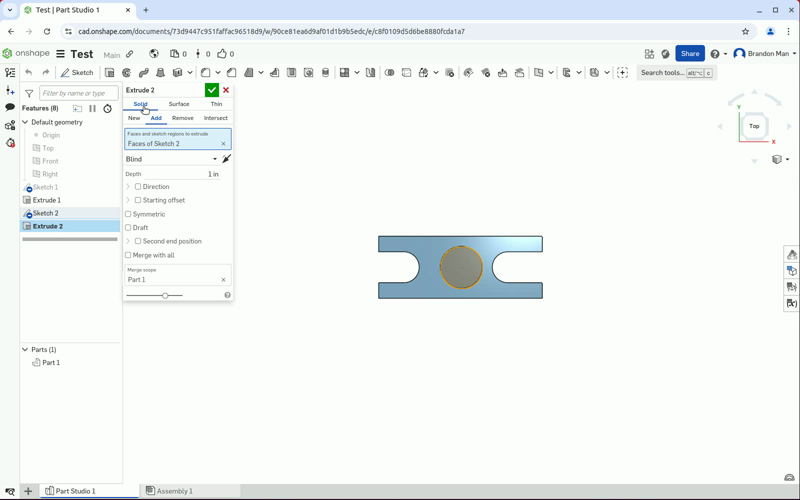
click(143, 106)
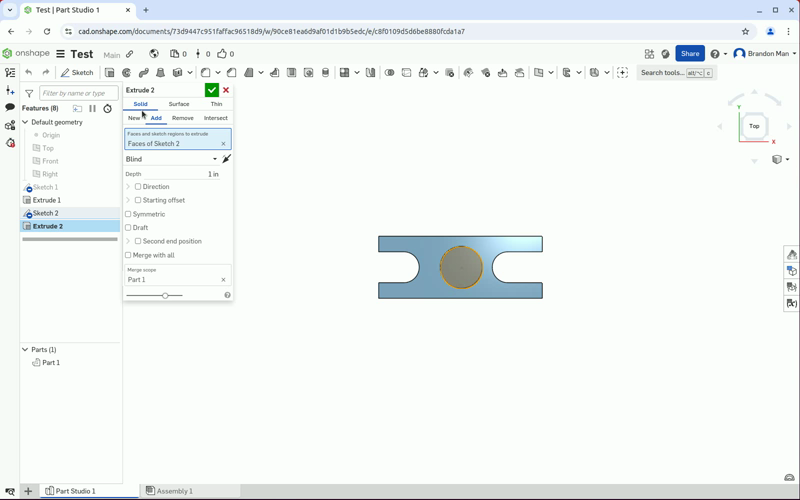
mouse_move(137, 120)
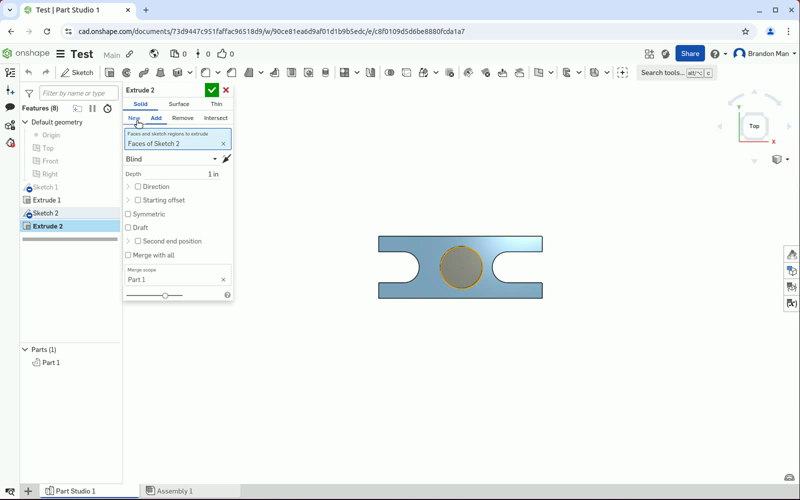
click(137, 120)
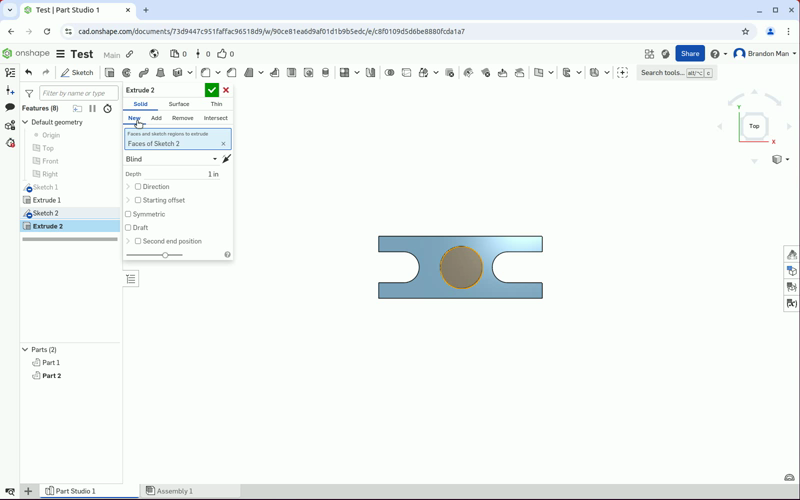
key(tab, 4)
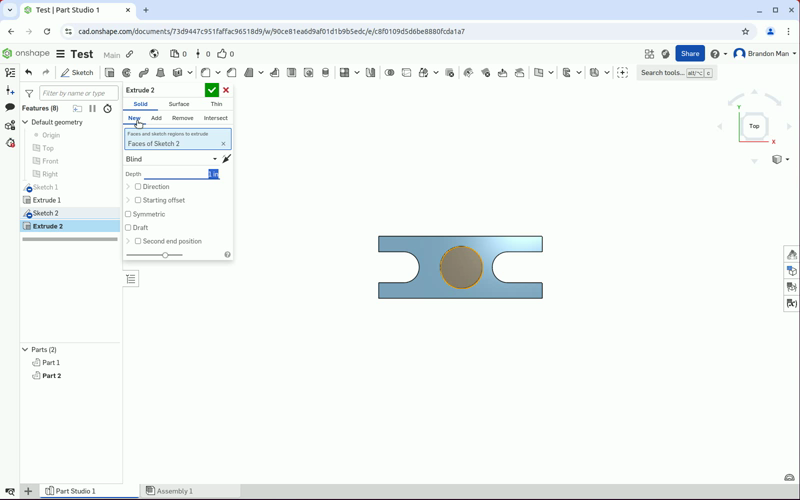
text(-23.108)
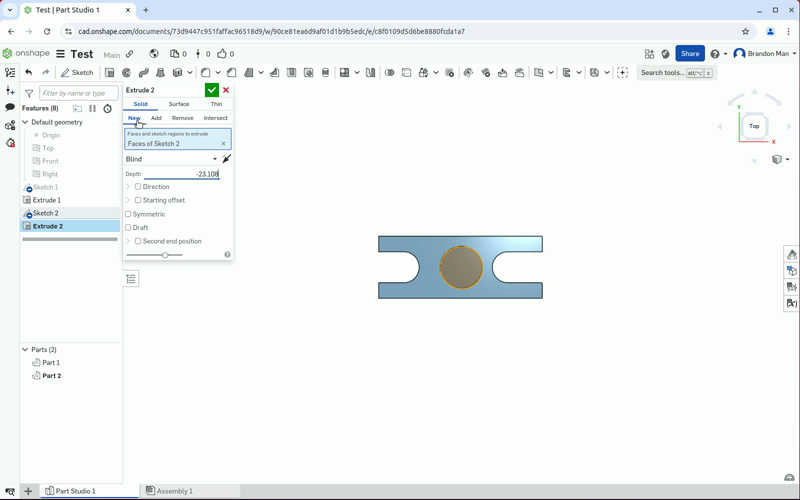
key(enter)
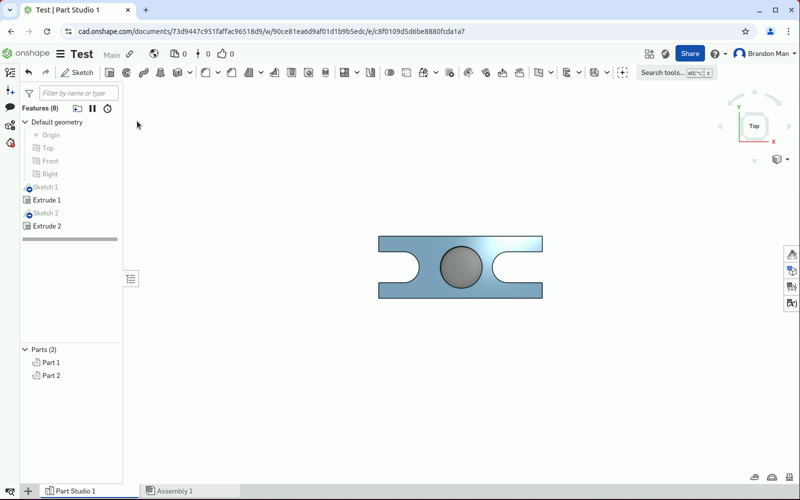
key(shift+h)
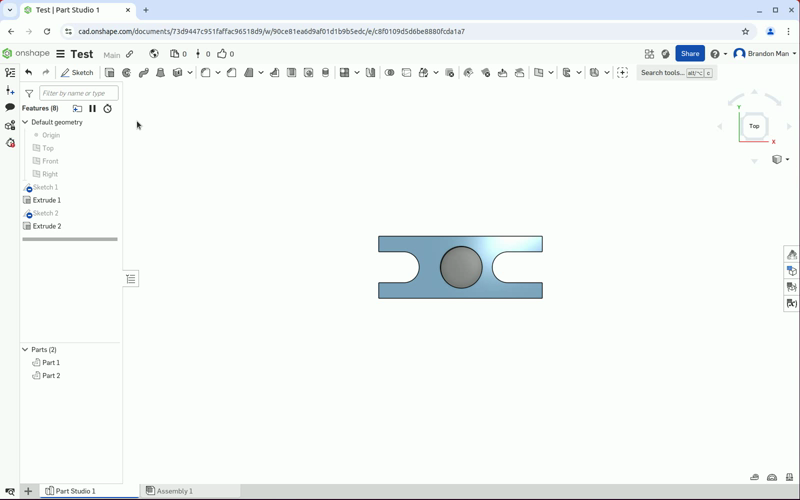
key(shift+h)
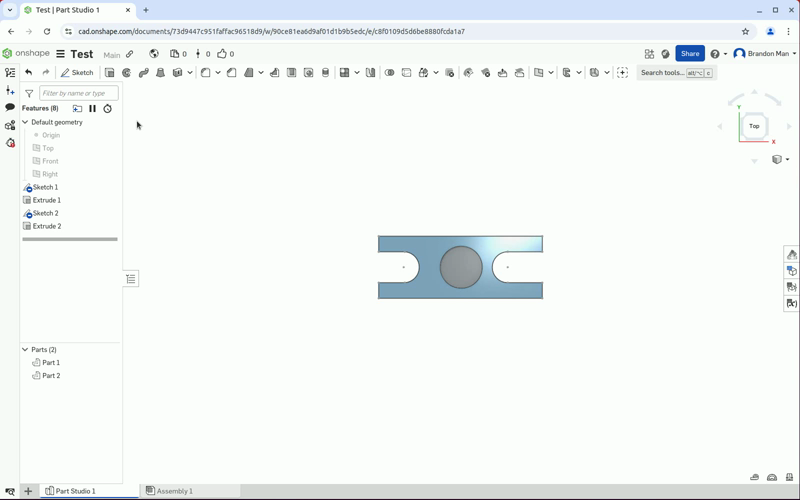
key(shift+7)
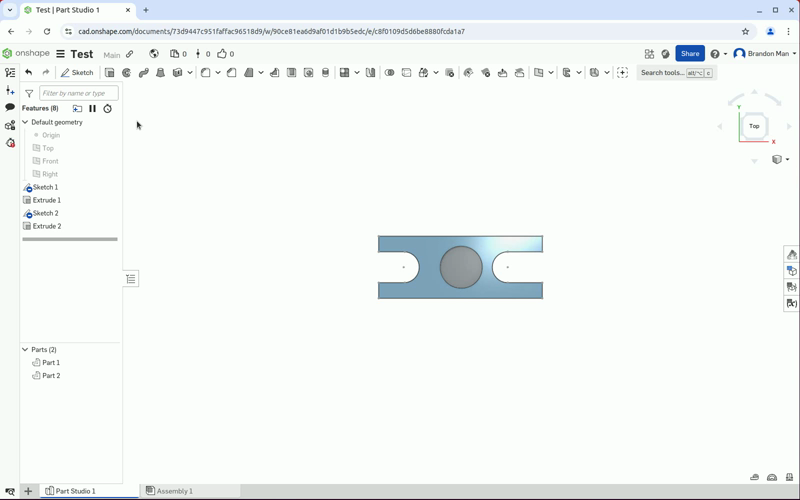
key(up, 3)
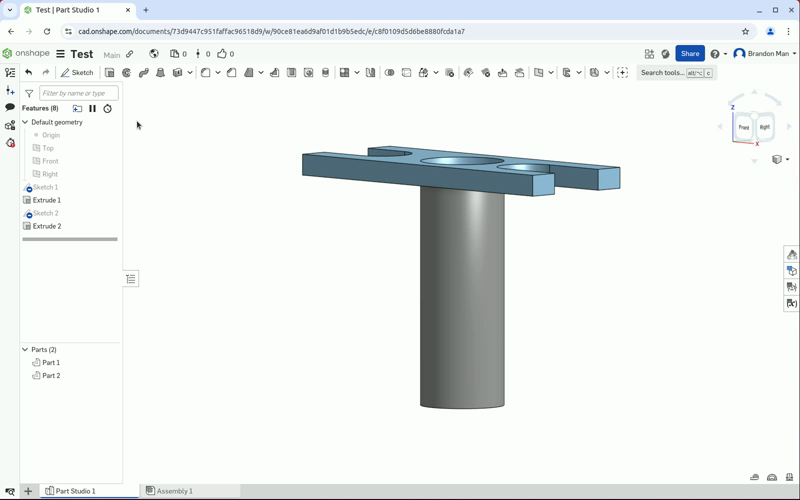
key(left, 3)
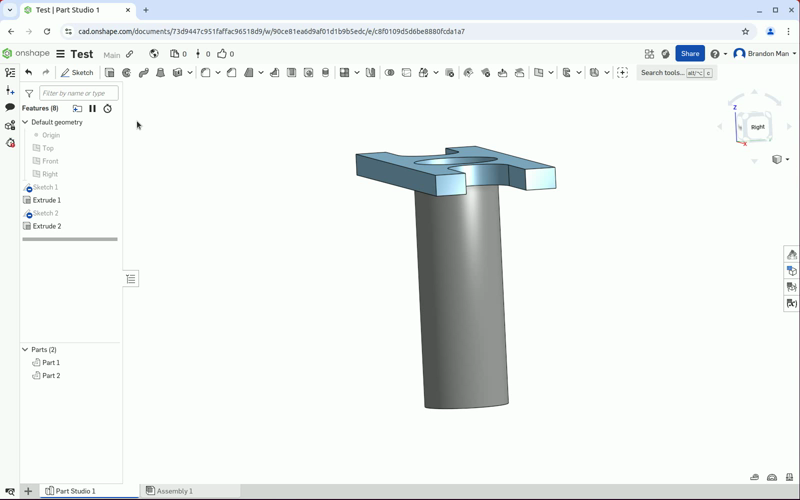
key(right, 3)
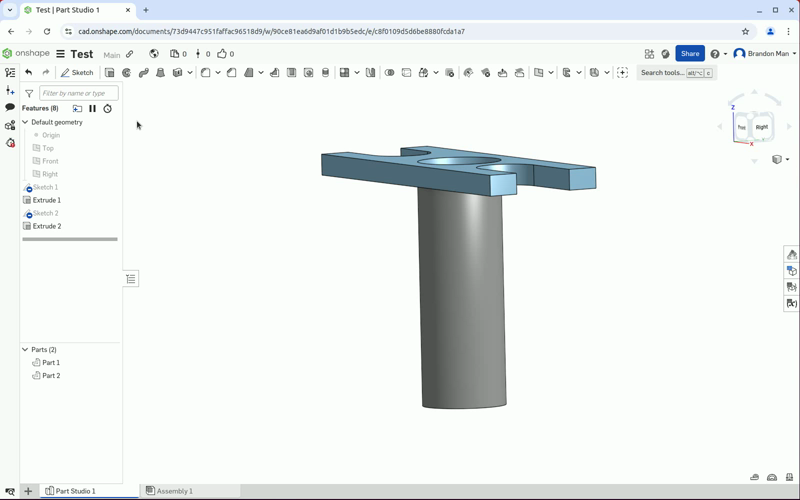
key(down, 3)
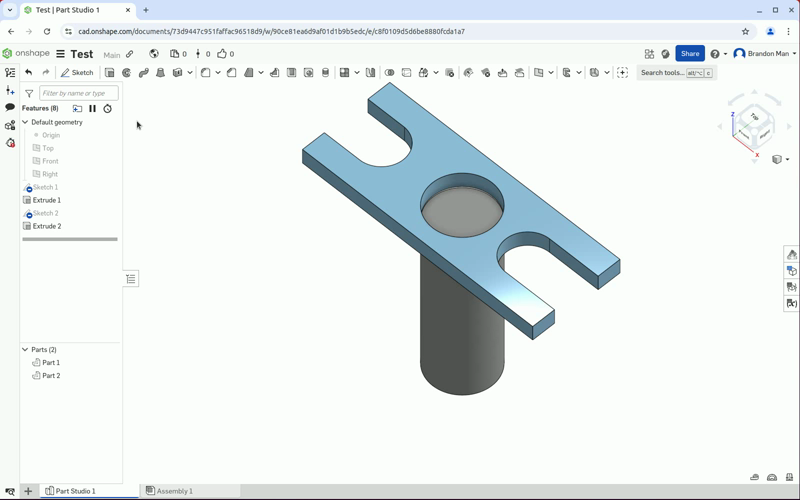
mouse_move(73, 189)
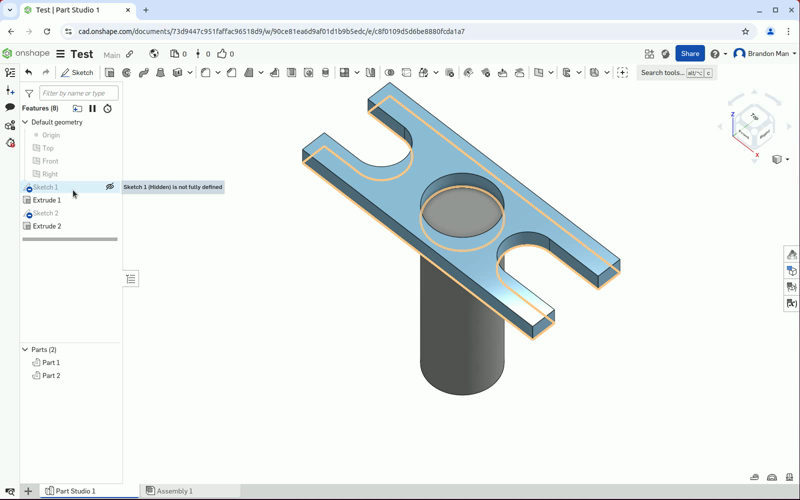
click(73, 189)